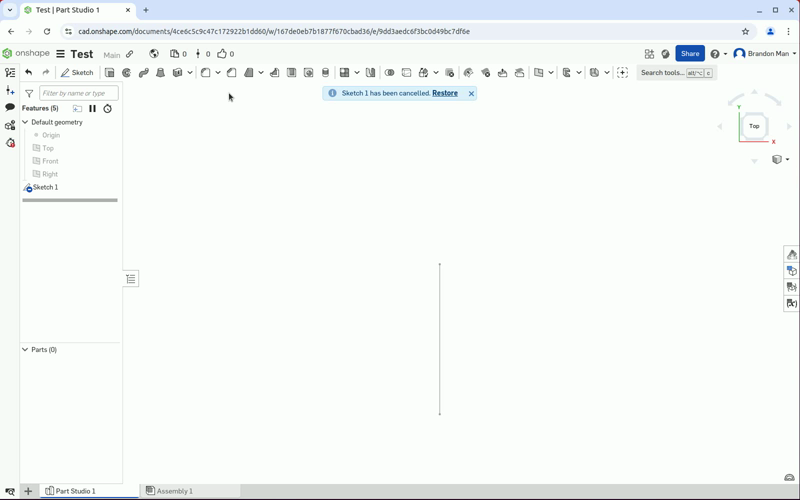
key(shift+h)
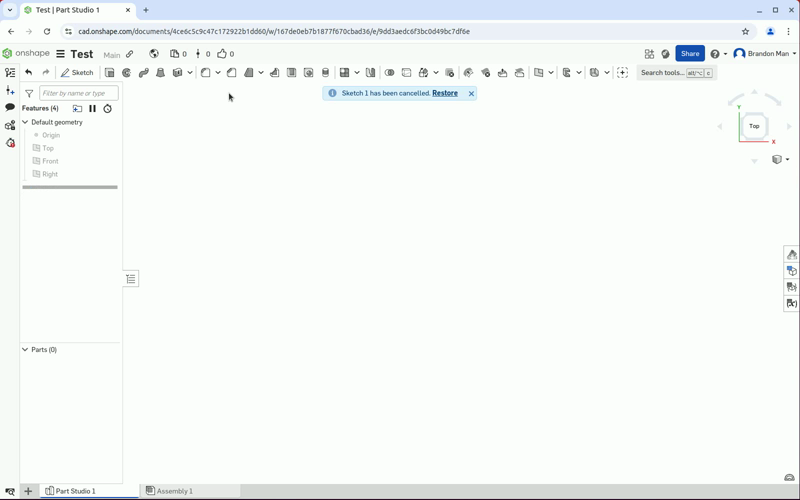
key(shift+s)
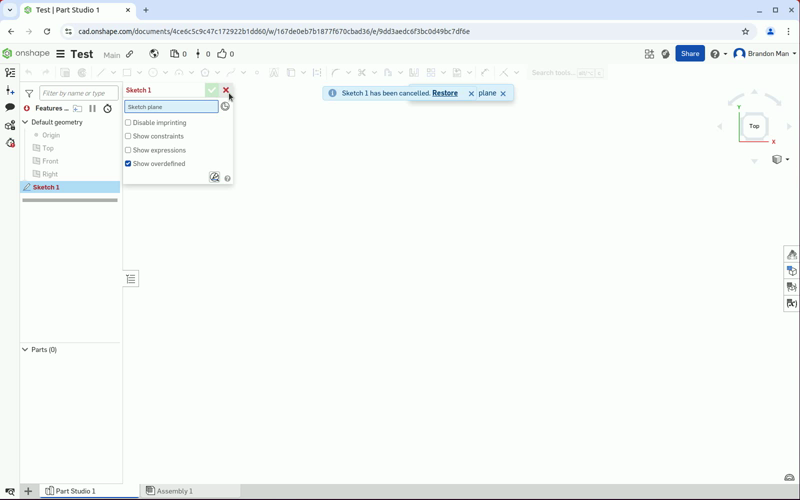
mouse_move(73, 150)
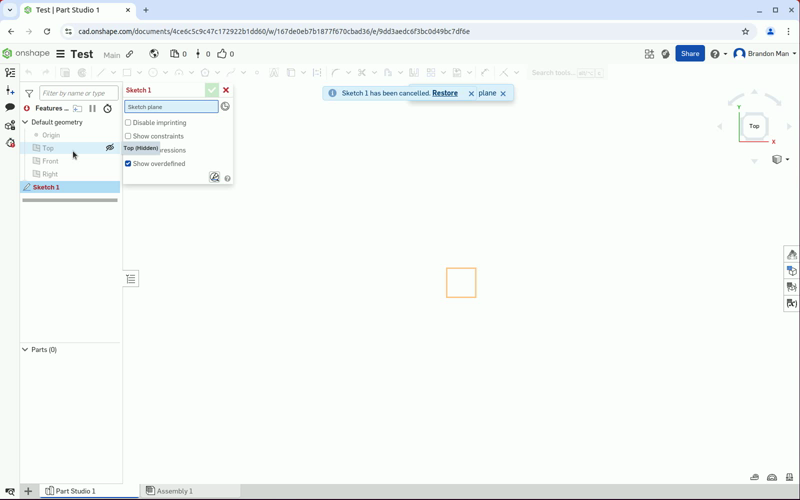
click(73, 150)
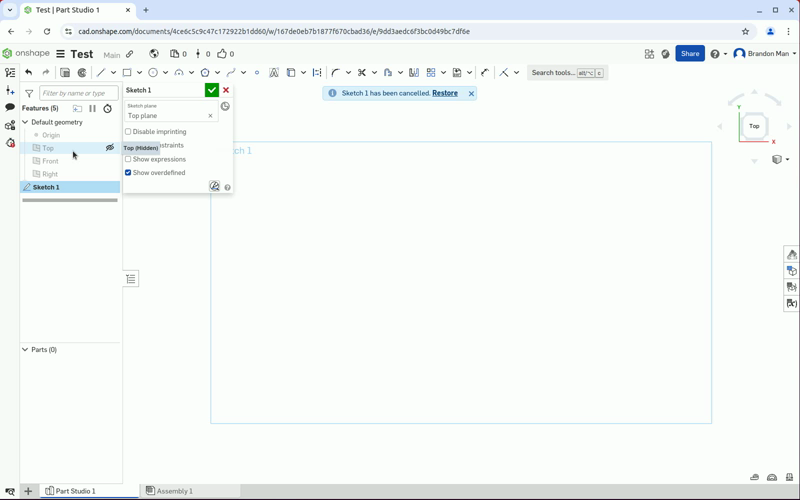
mouse_move(73, 352)
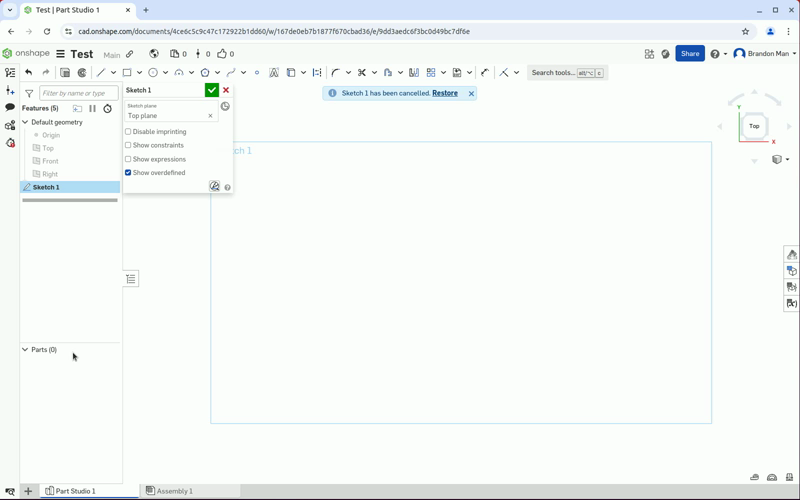
key(y)
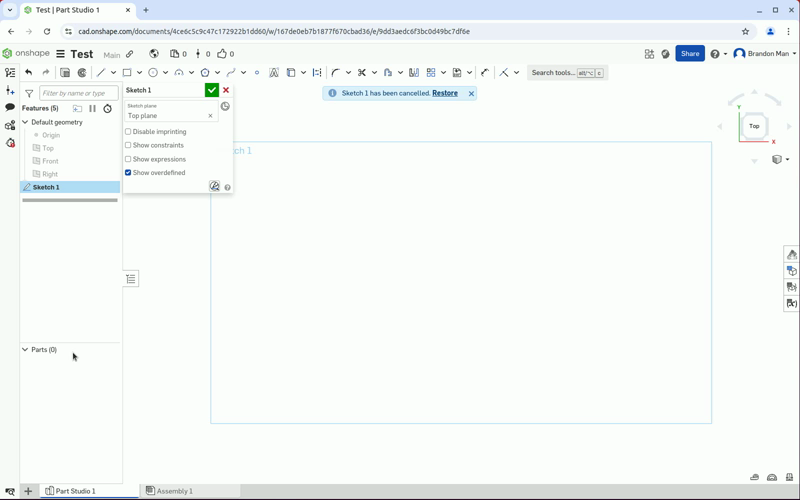
key(l)
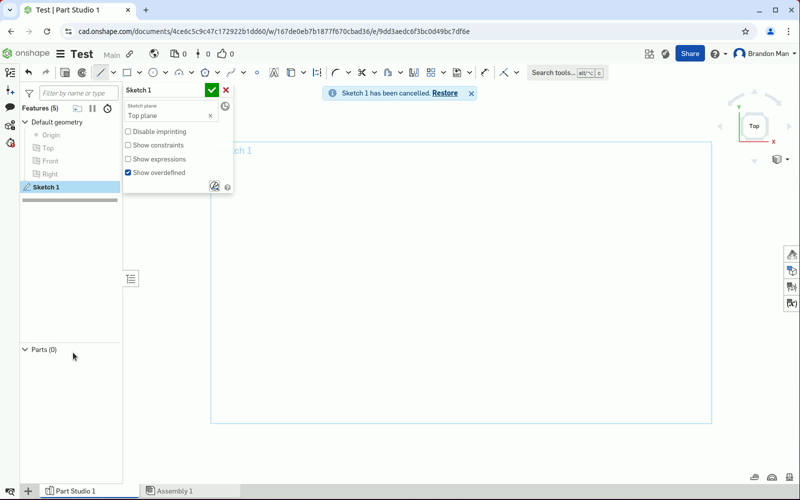
key_down(shift)
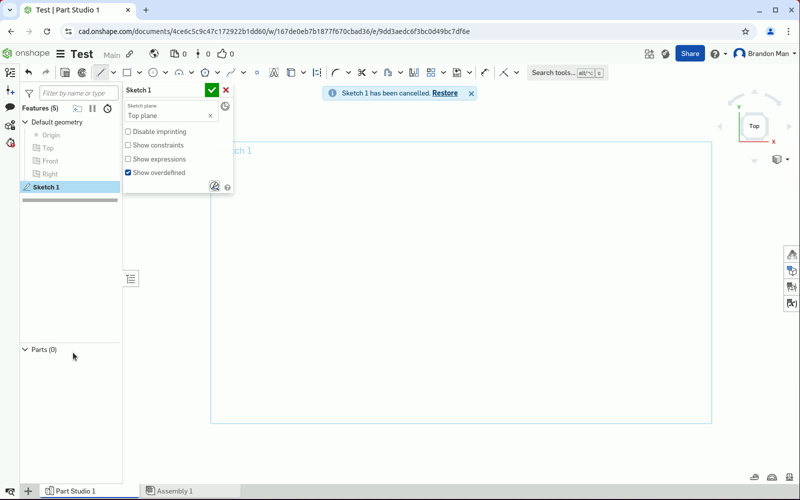
mouse_move(460, 282)
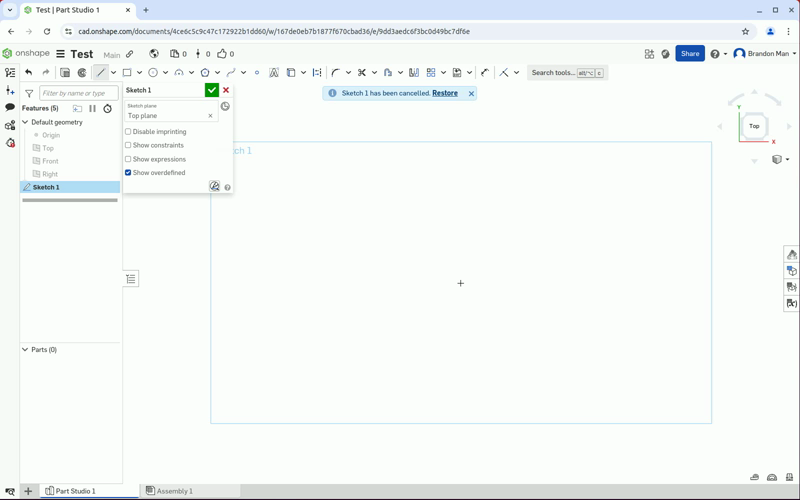
click(460, 282)
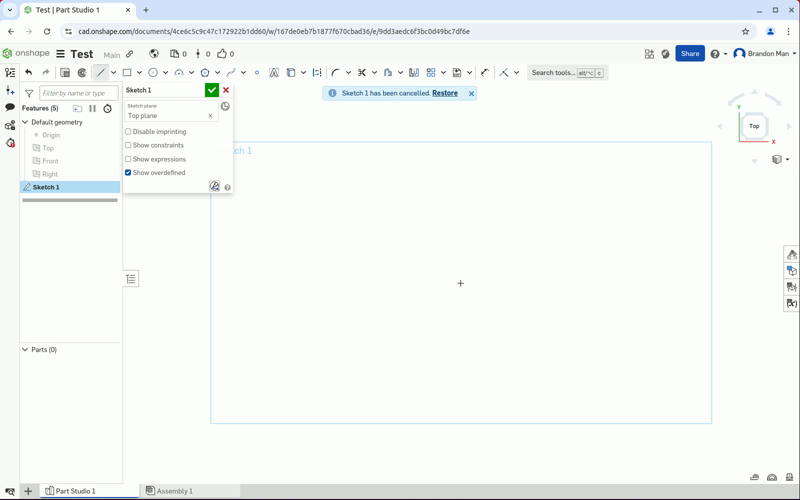
key_up(shift)
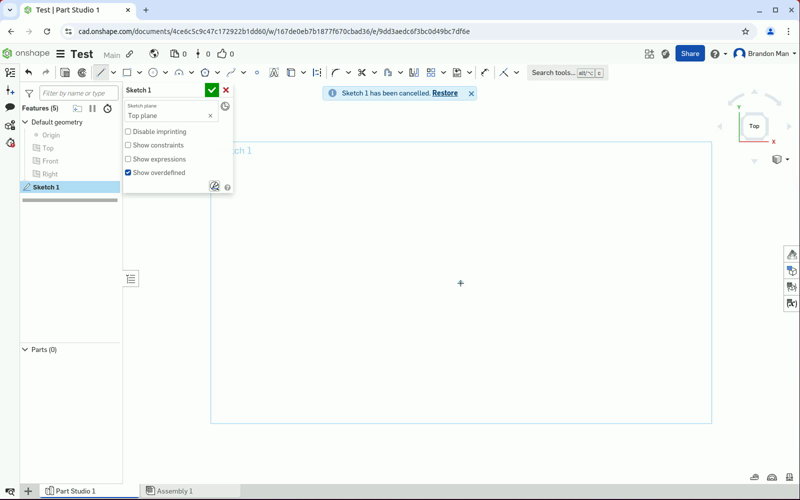
key_down(shift)
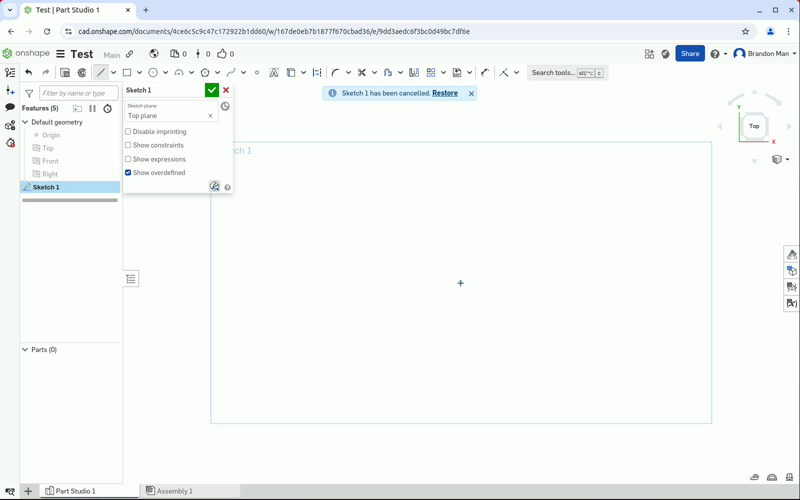
mouse_move(573, 282)
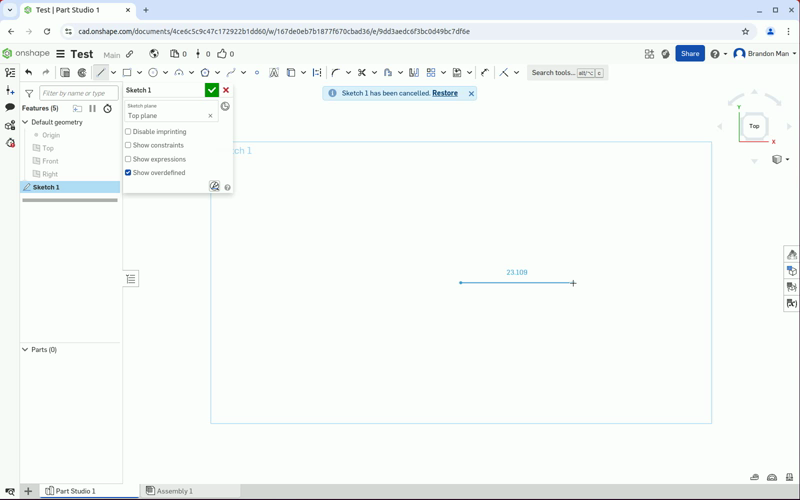
click(573, 282)
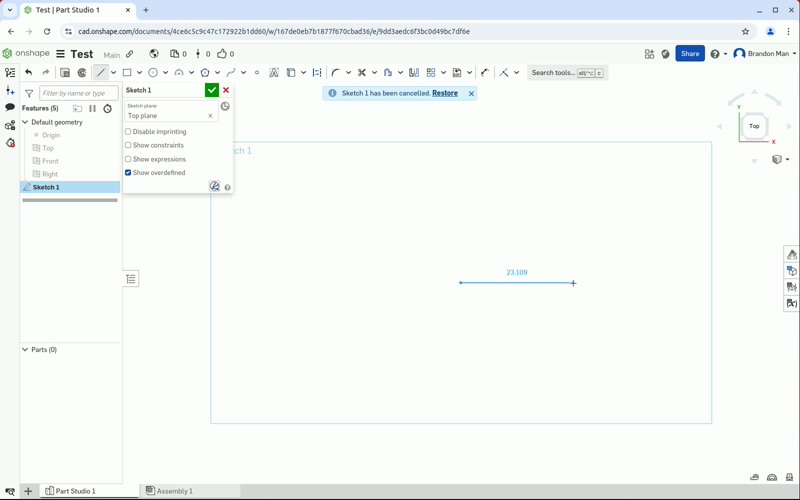
key_up(shift)
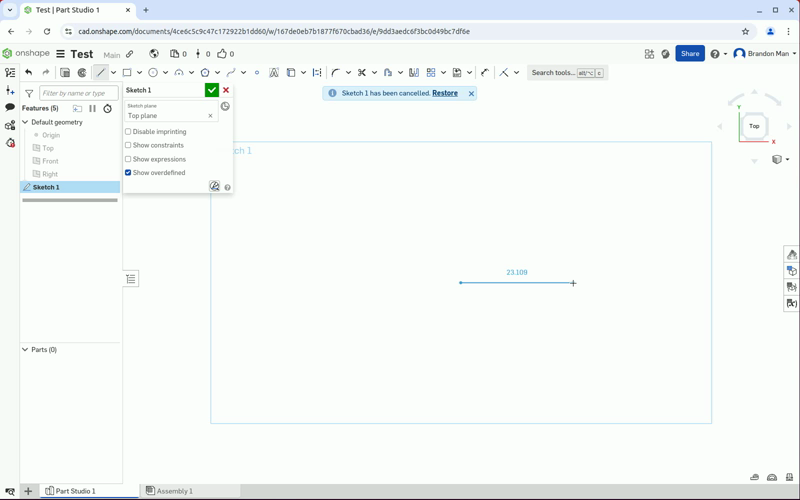
key_down(shift)
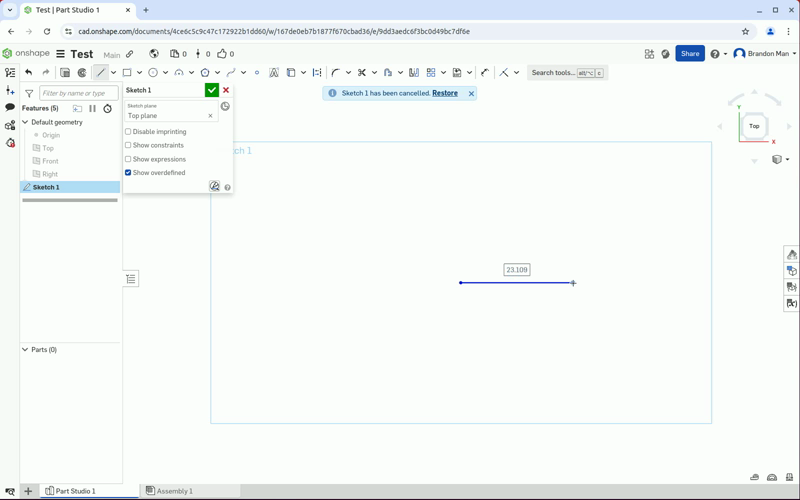
mouse_move(589, 282)
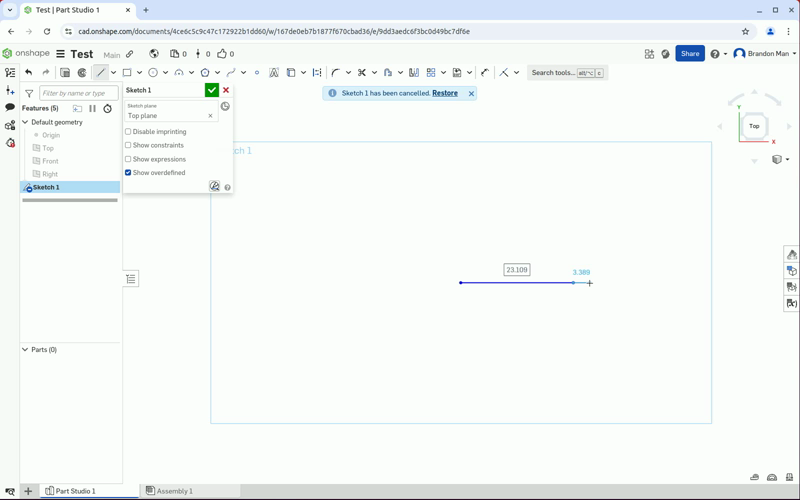
mouse_move(573, 281)
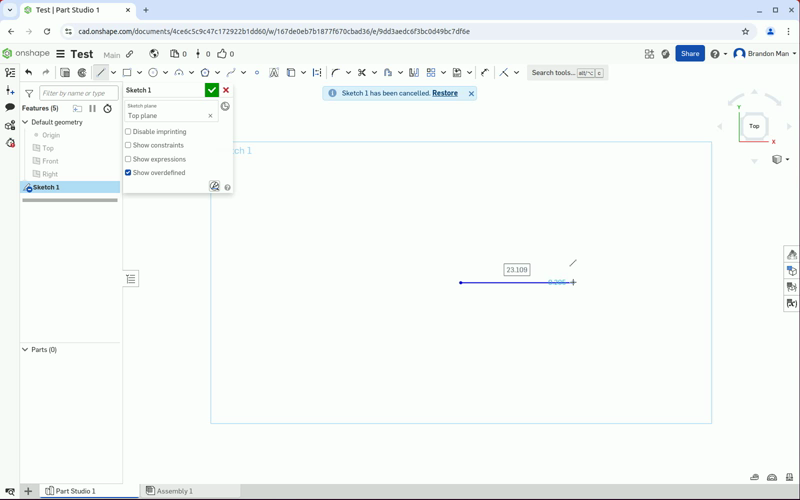
scroll(6)
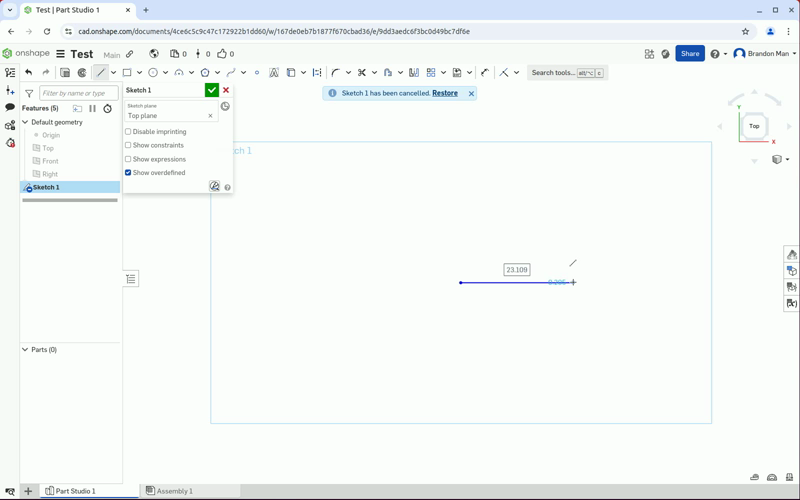
scroll(6)
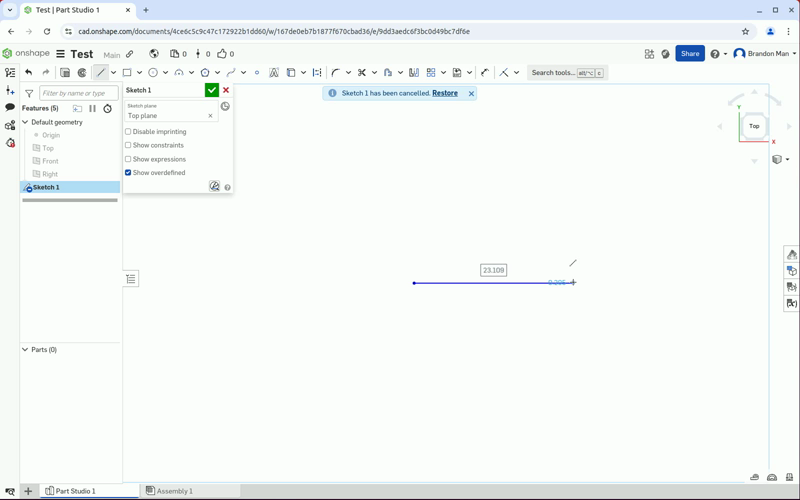
scroll(6)
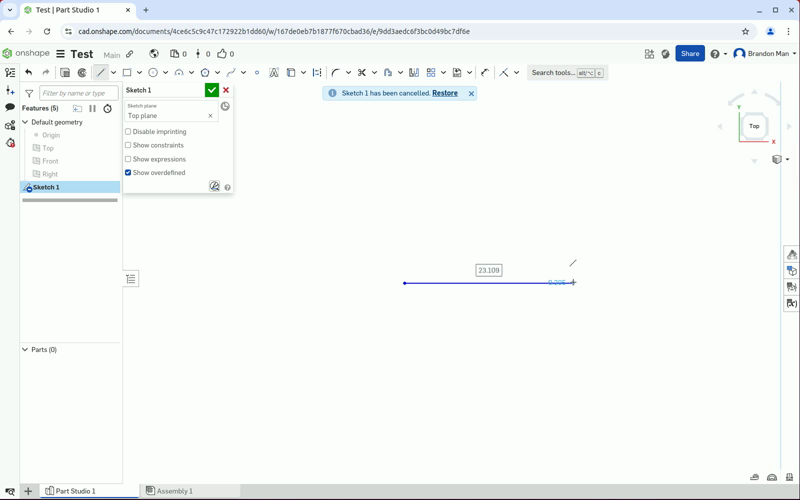
scroll(6)
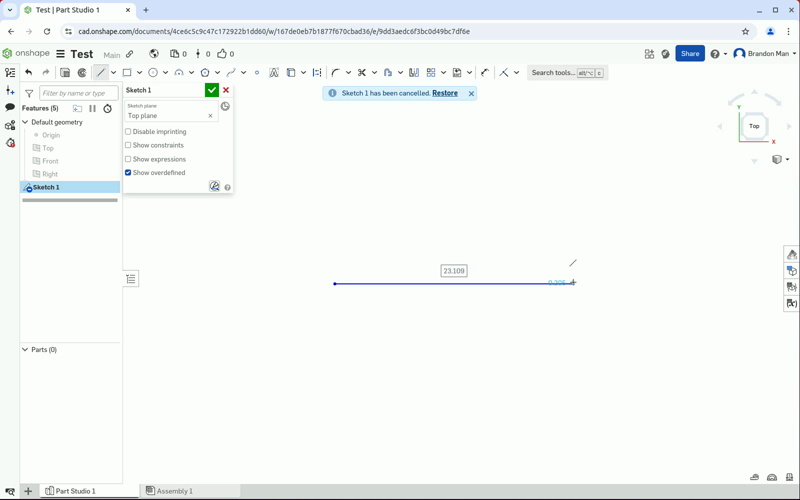
scroll(6)
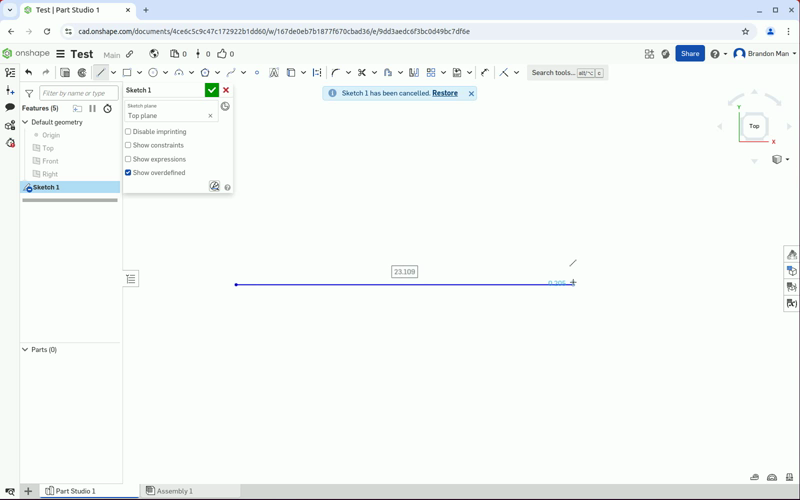
scroll(6)
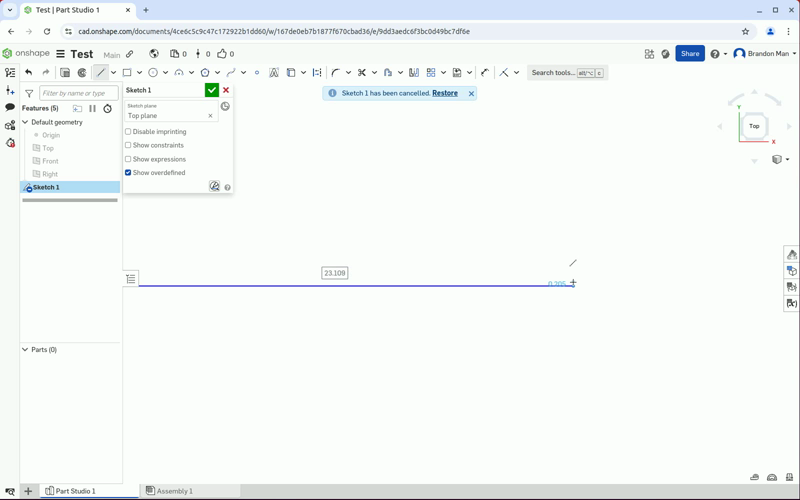
scroll(6)
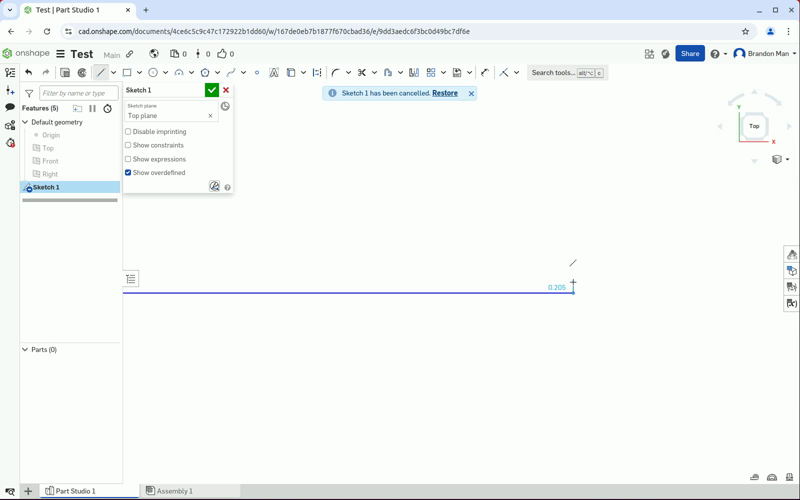
click(573, 281)
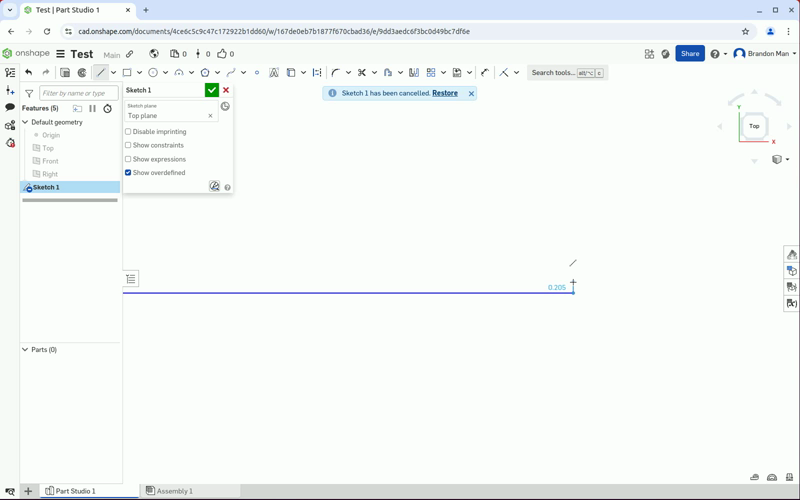
scroll(-6)
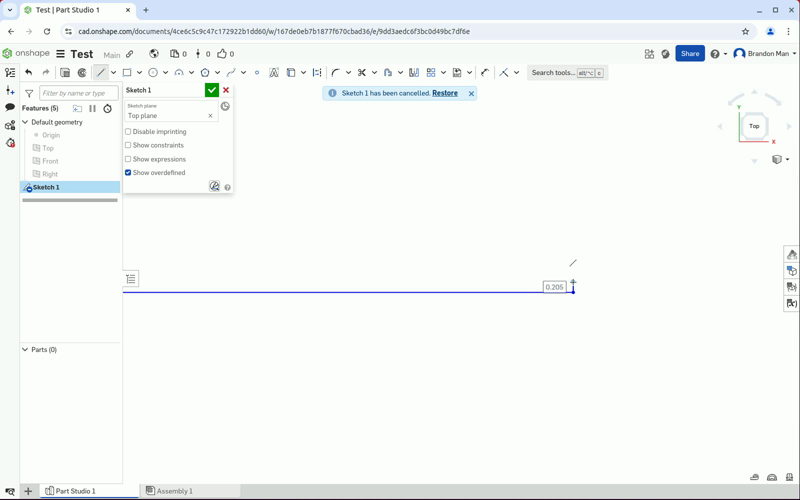
scroll(-6)
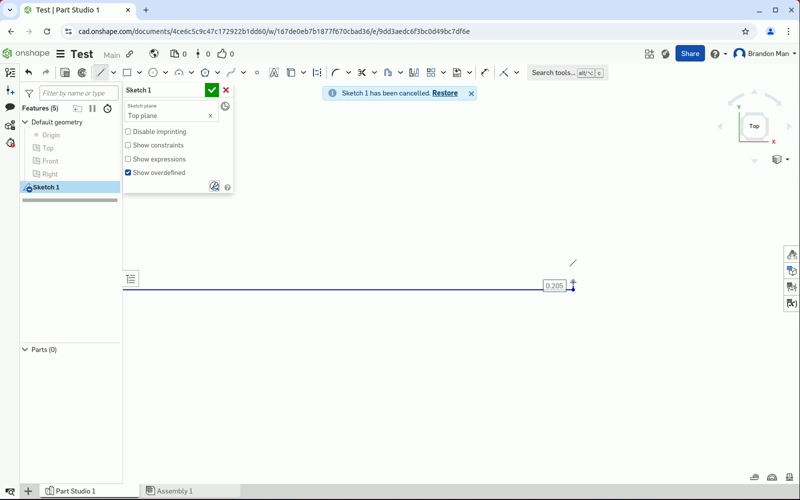
scroll(-6)
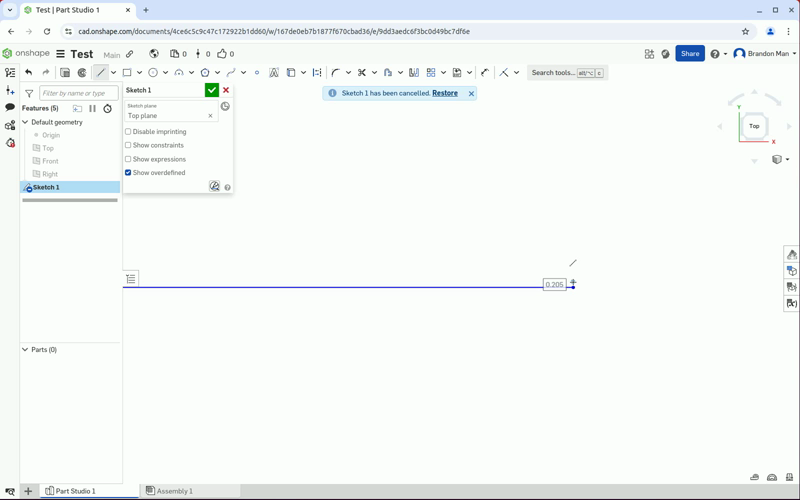
scroll(-6)
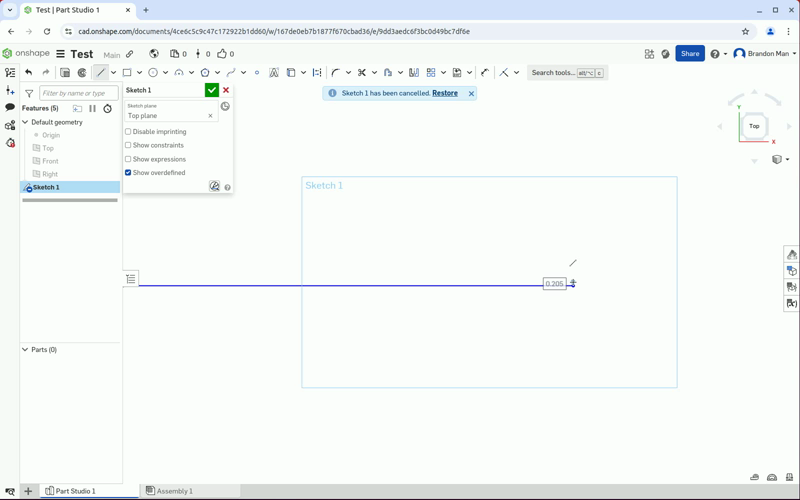
scroll(-6)
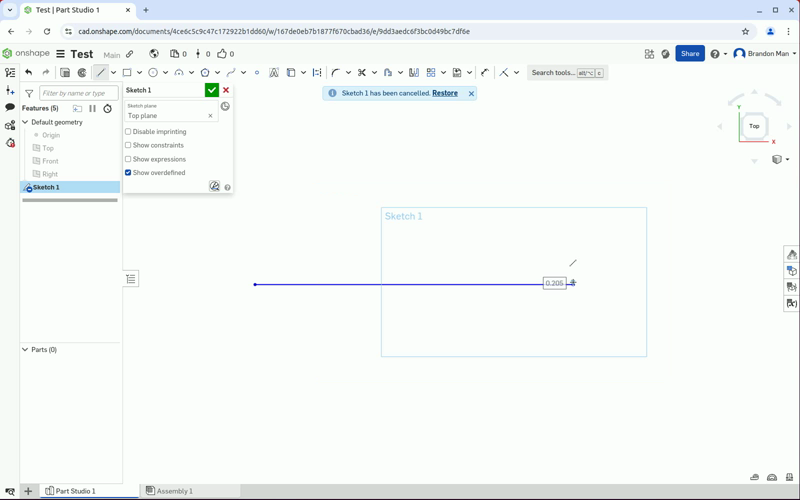
scroll(-6)
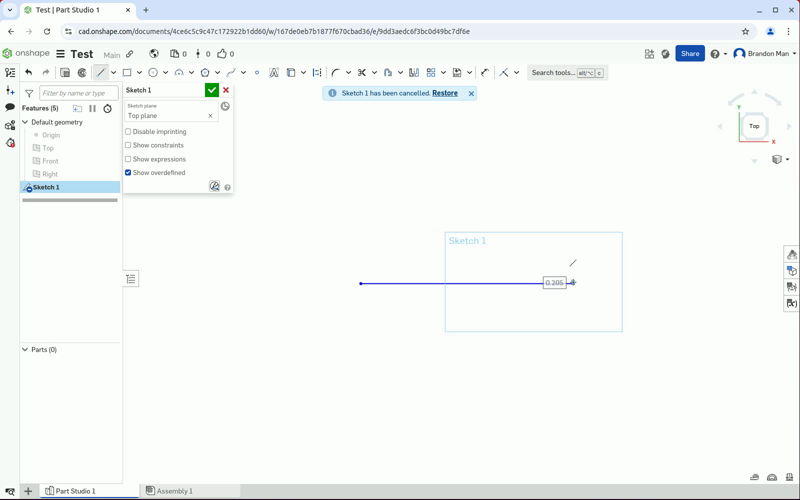
scroll(-6)
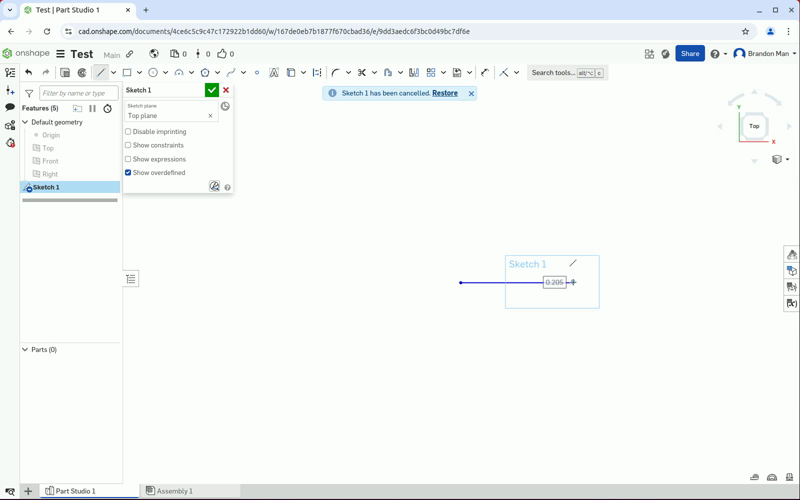
key_up(shift)
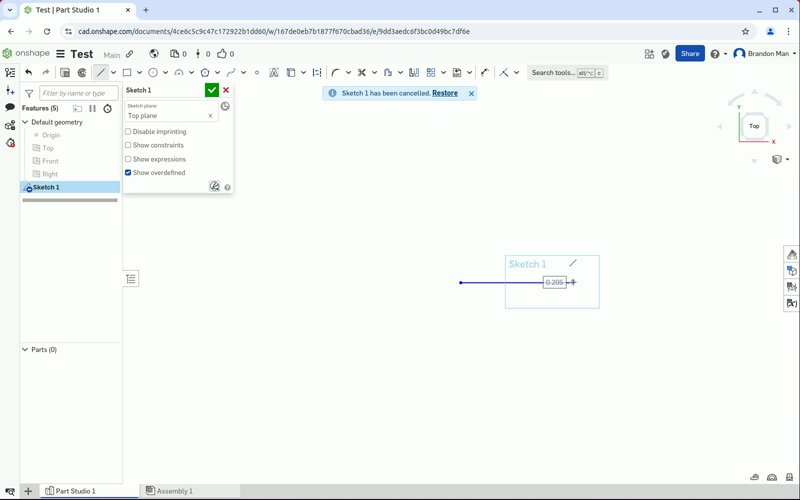
key_down(shift)
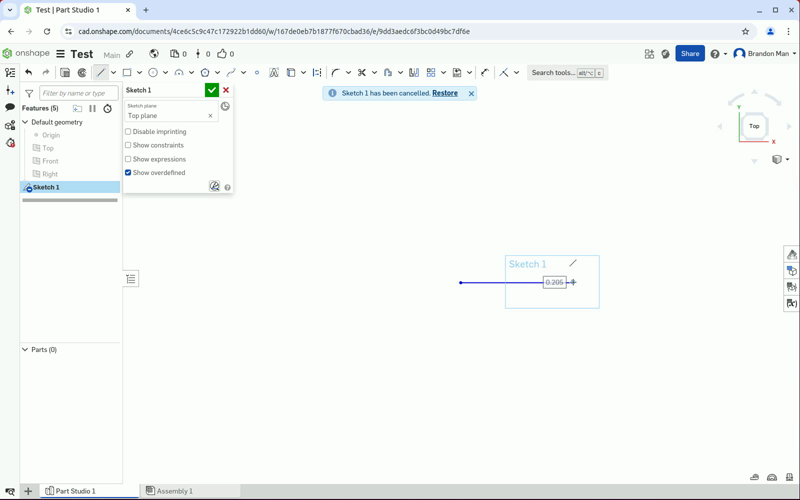
mouse_move(589, 281)
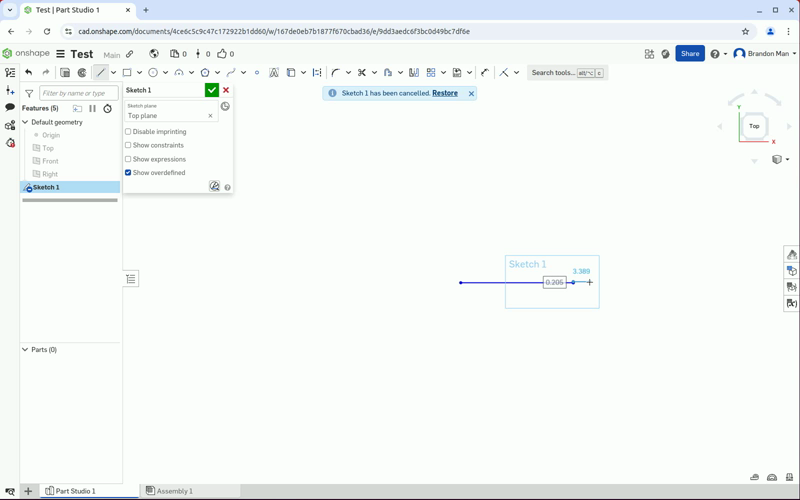
mouse_move(564, 281)
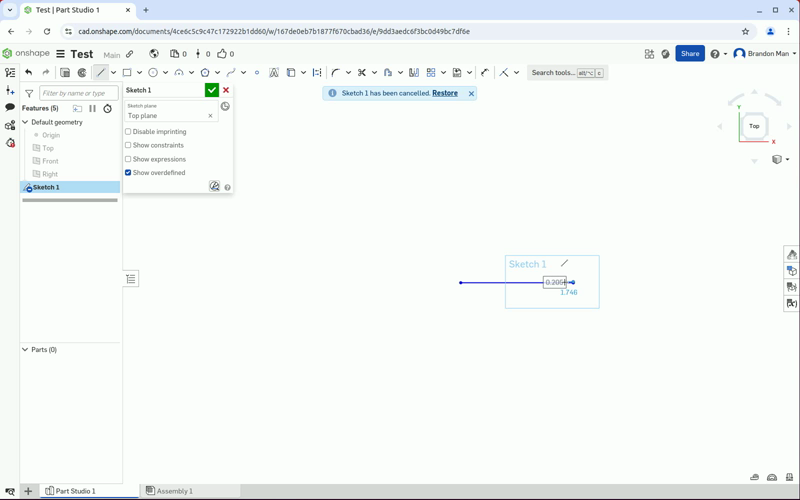
click(564, 281)
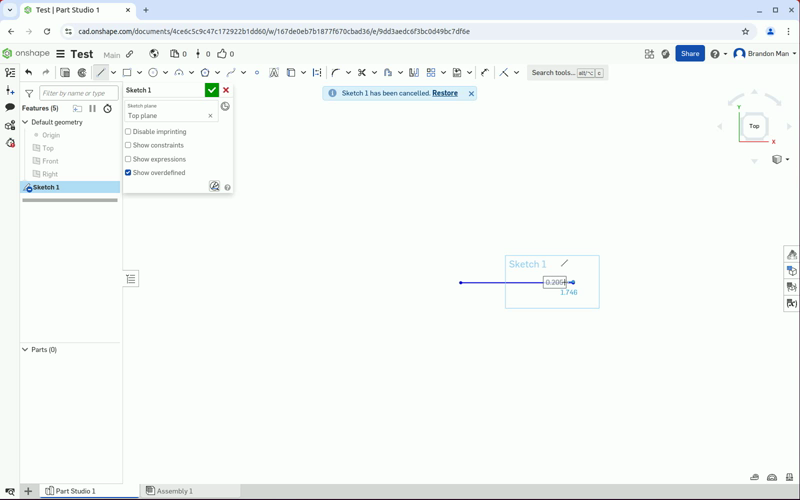
key_up(shift)
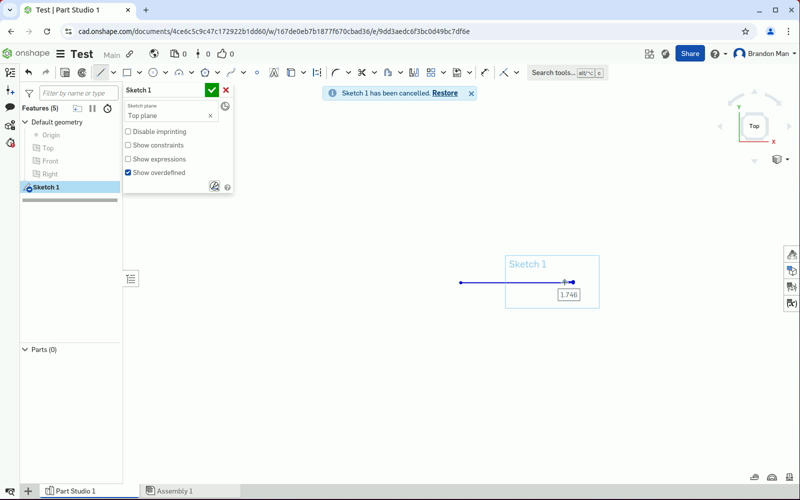
key_down(shift)
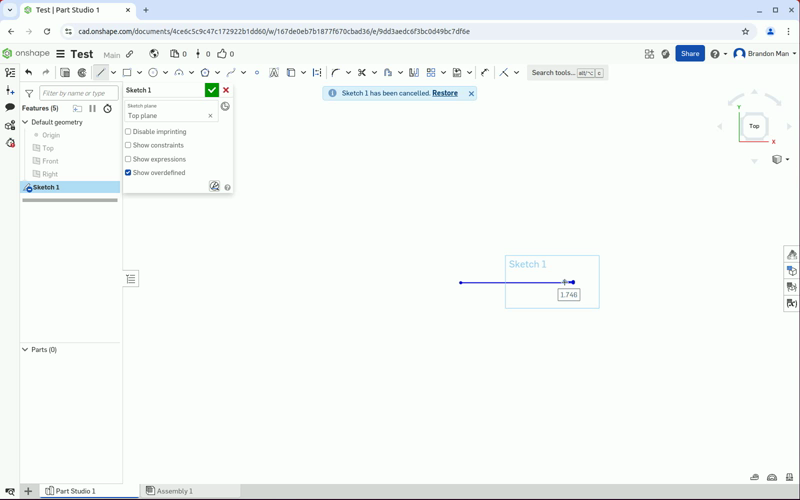
mouse_move(589, 281)
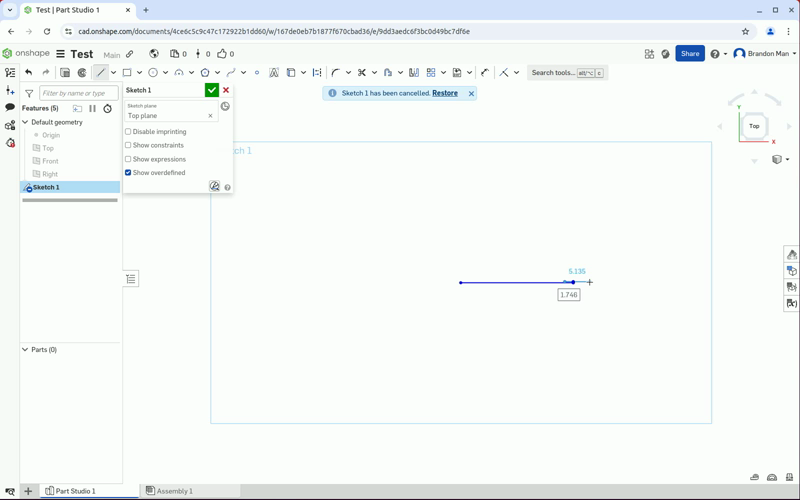
mouse_move(564, 223)
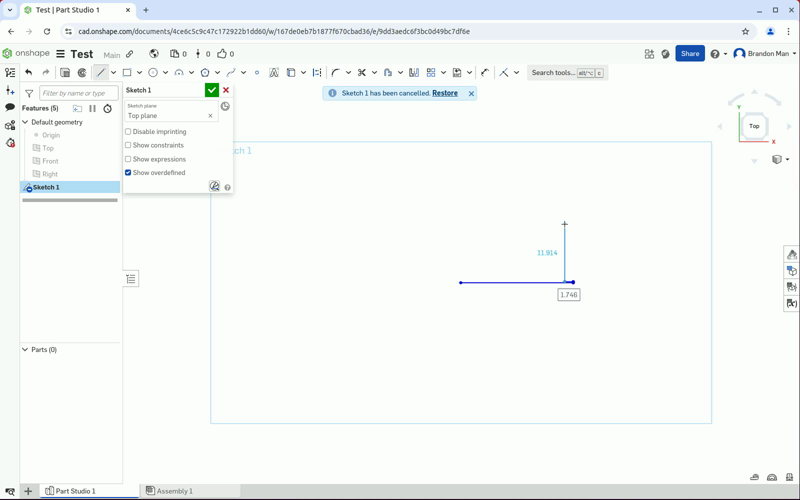
click(564, 223)
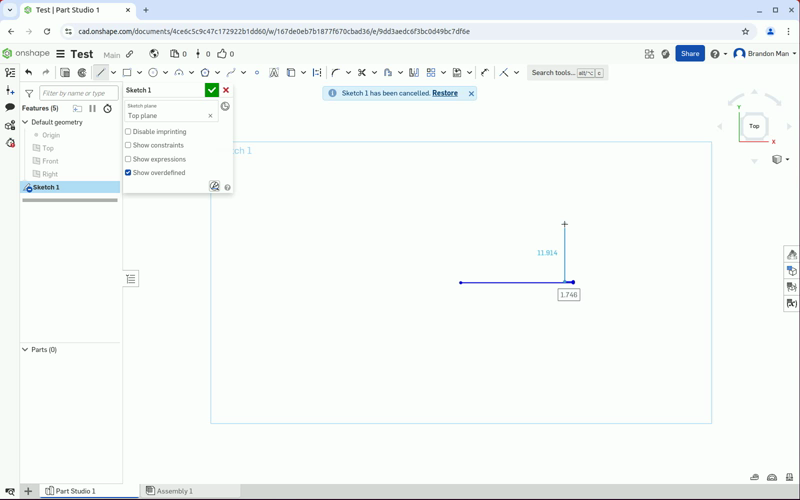
key_up(shift)
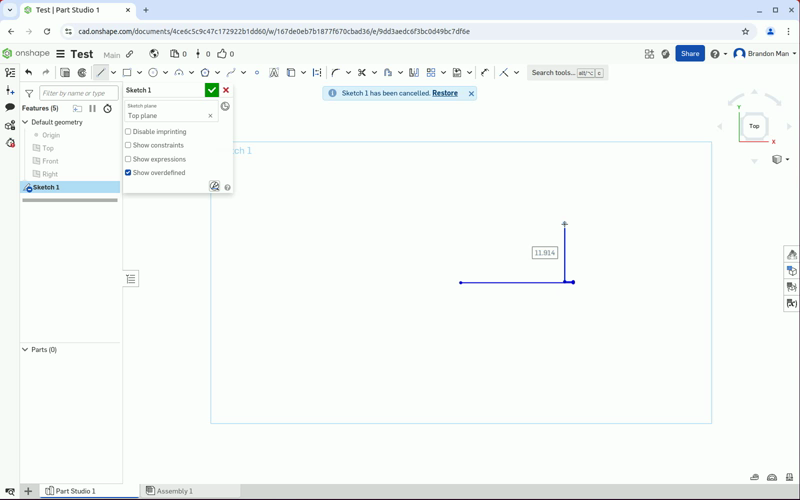
key_down(shift)
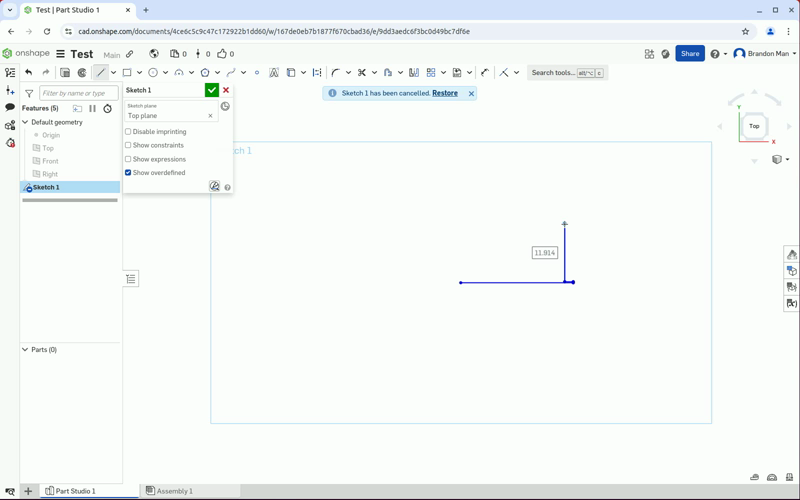
mouse_move(589, 223)
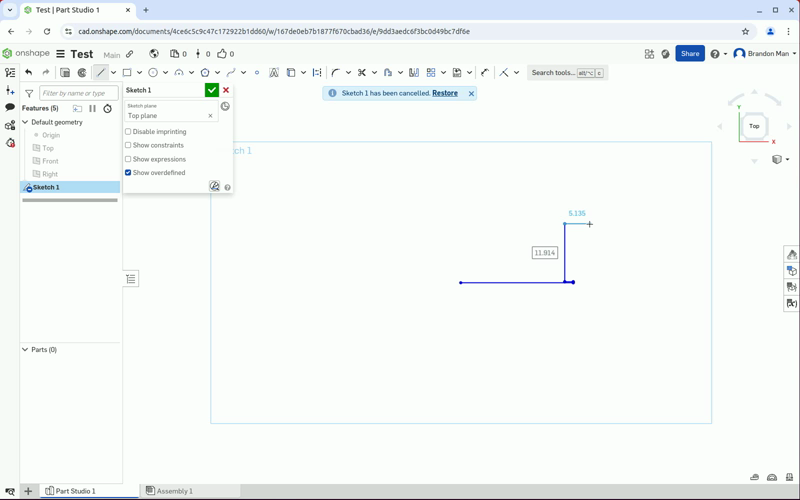
mouse_move(573, 223)
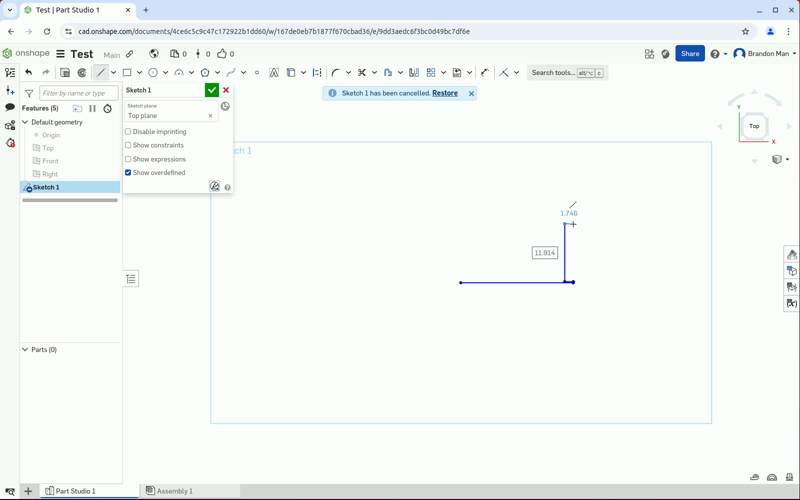
click(573, 223)
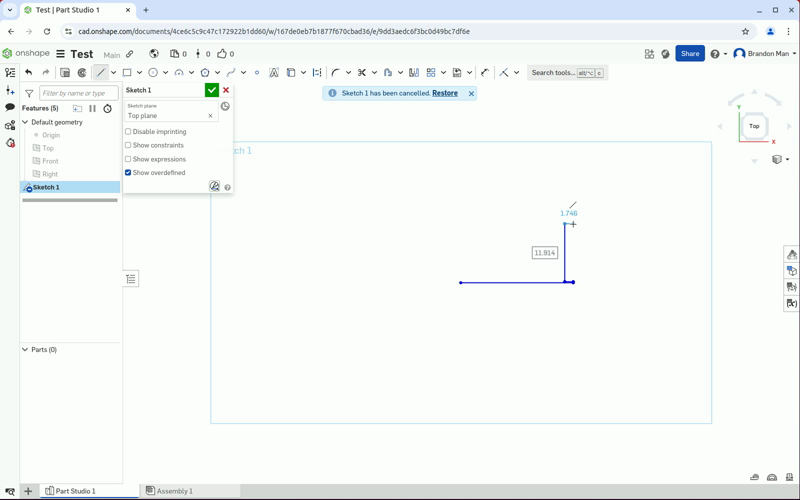
key_up(shift)
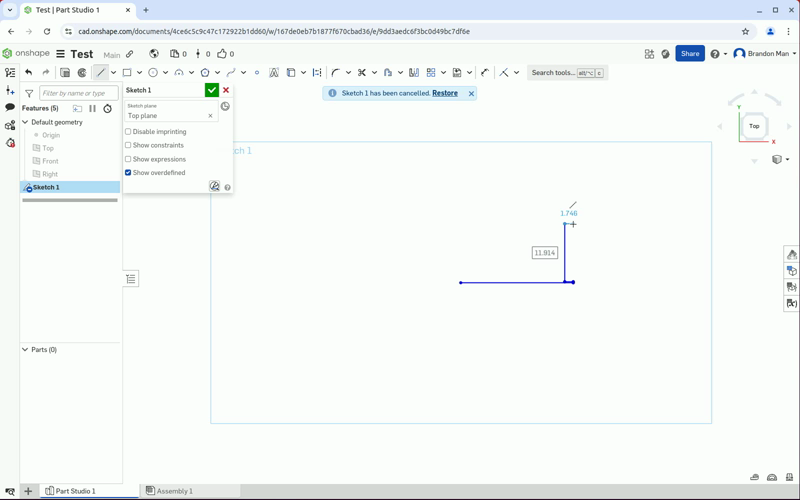
key_down(shift)
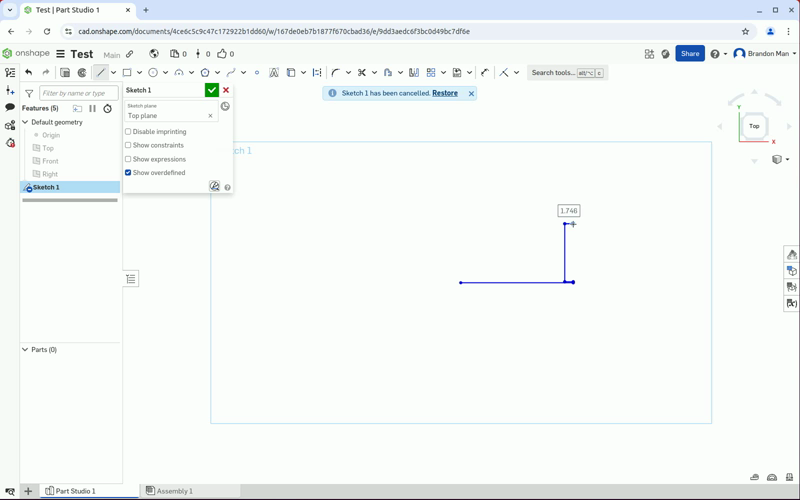
mouse_move(589, 223)
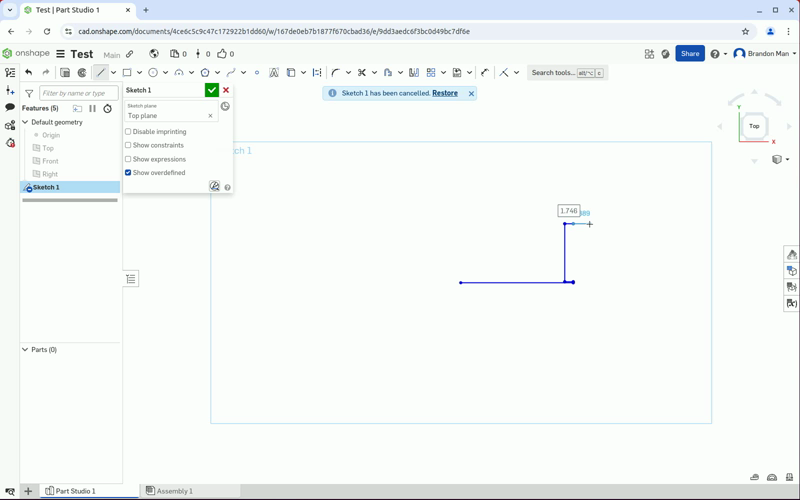
mouse_move(573, 222)
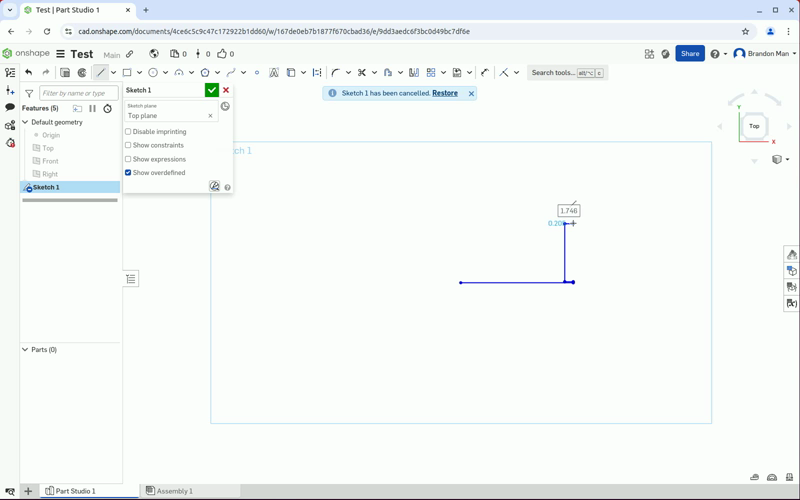
scroll(6)
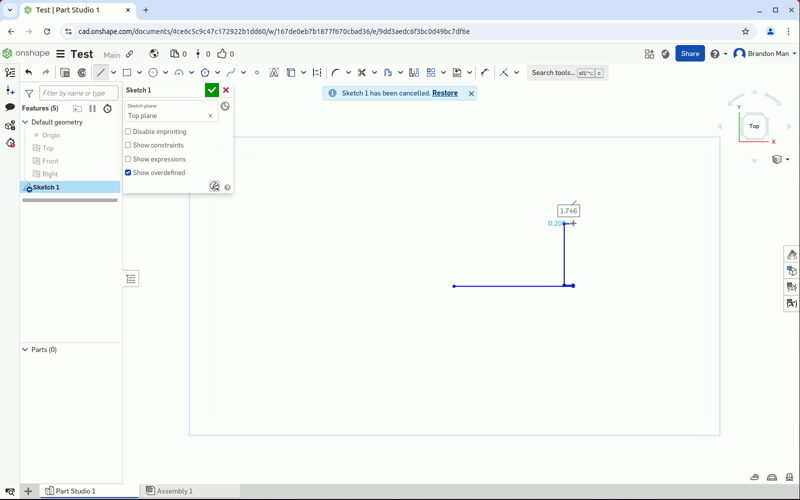
scroll(6)
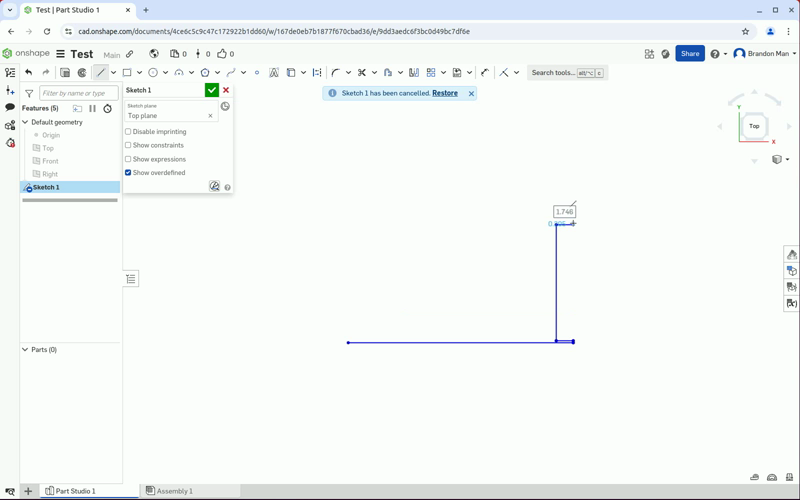
scroll(6)
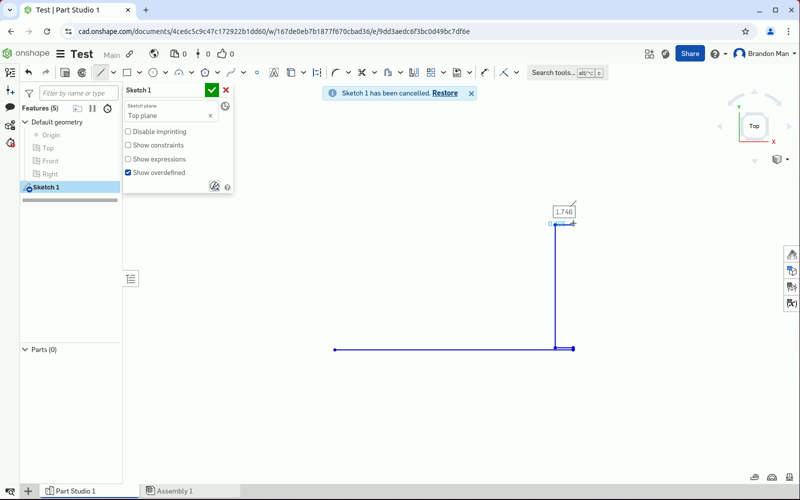
scroll(6)
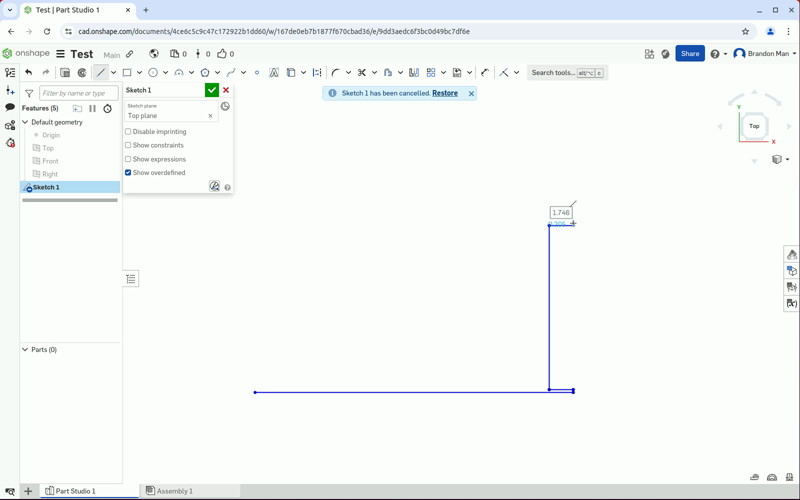
scroll(6)
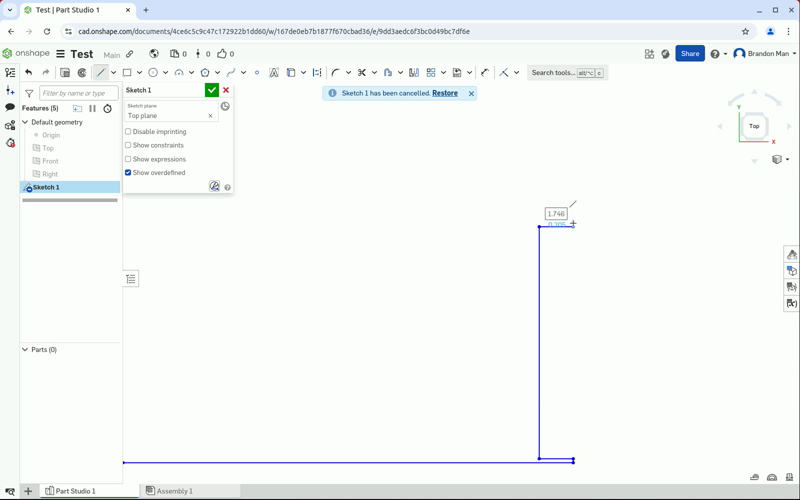
scroll(6)
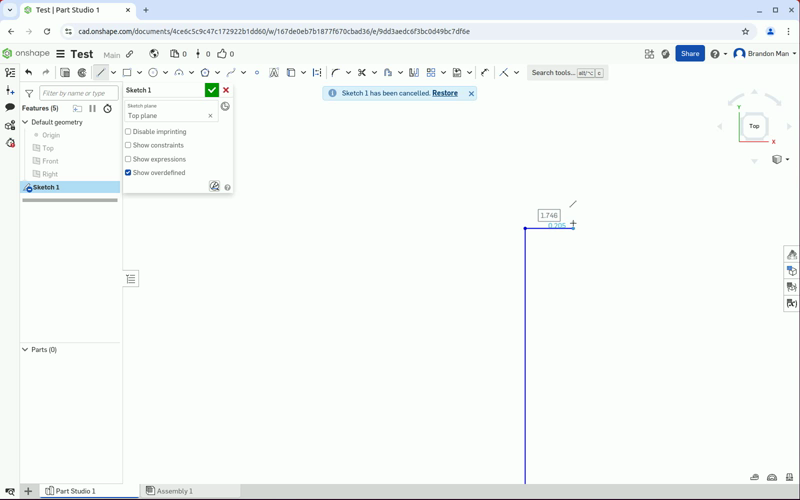
scroll(6)
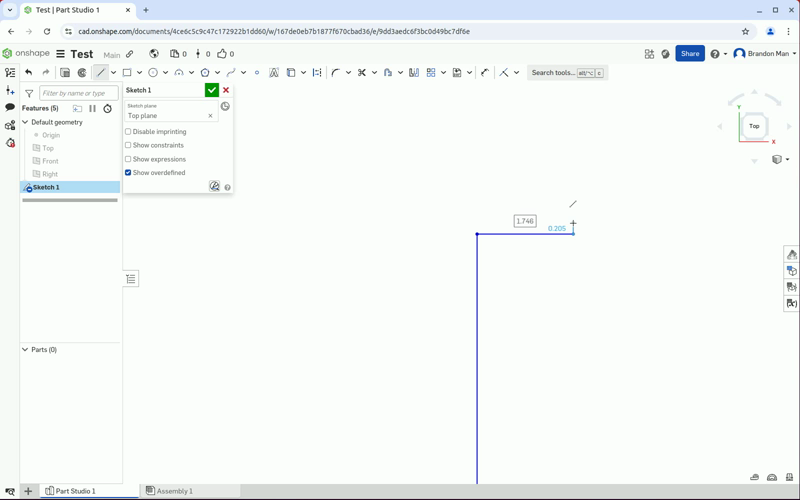
click(573, 222)
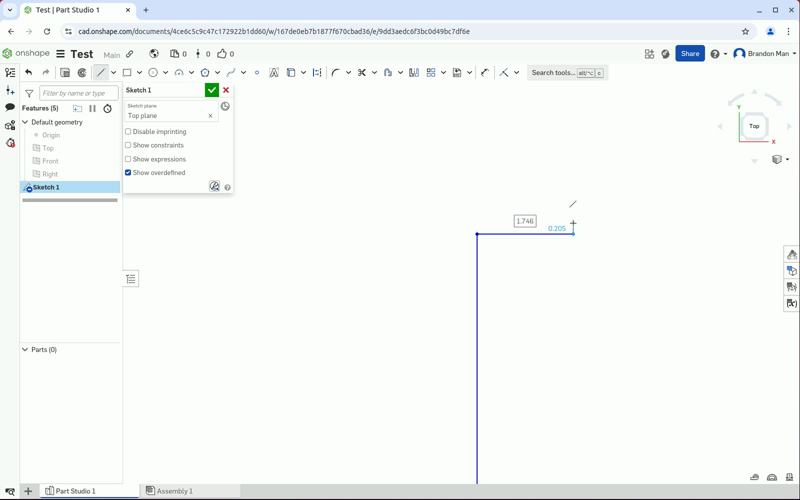
scroll(-6)
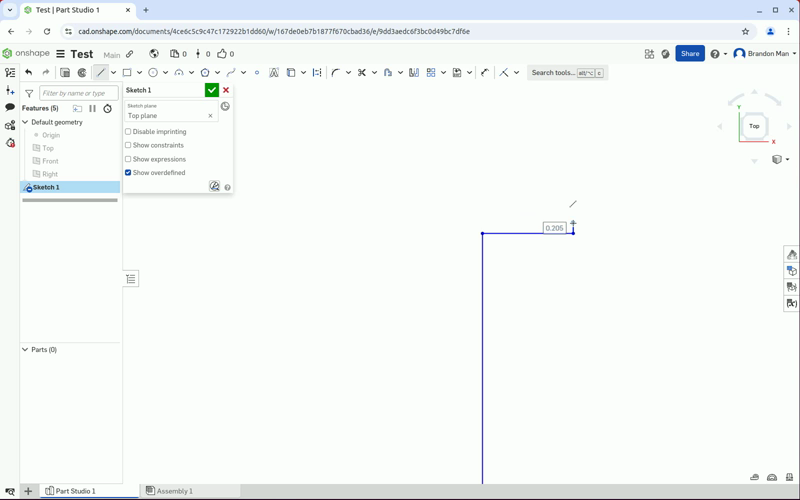
scroll(-6)
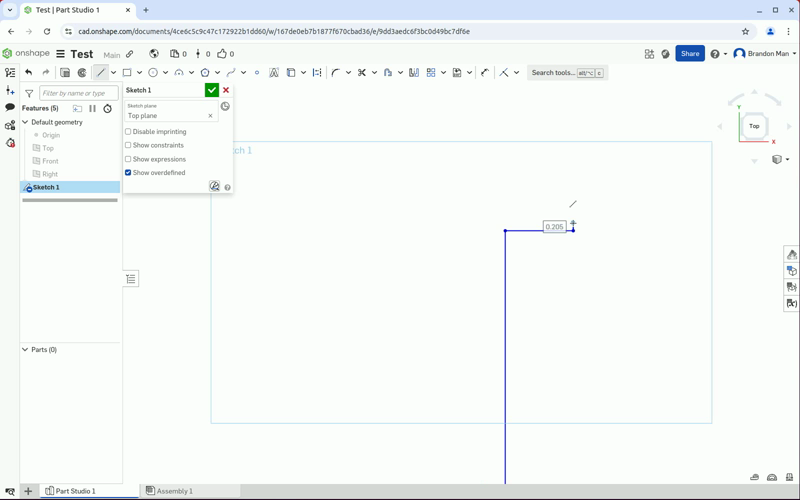
scroll(-6)
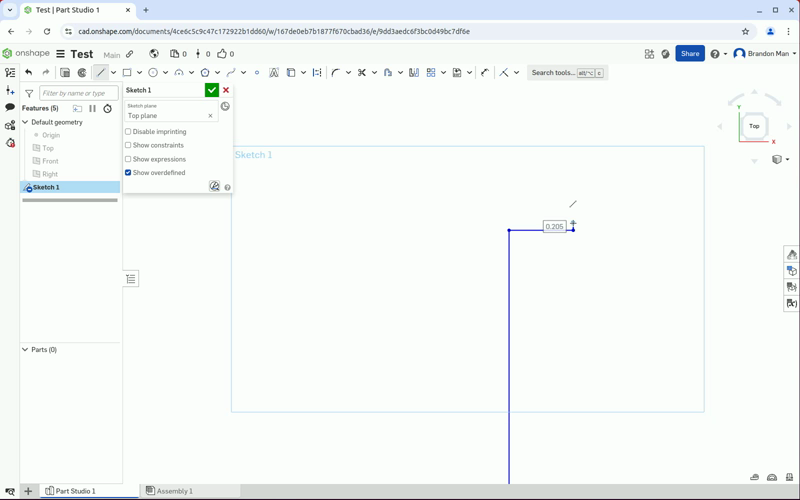
scroll(-6)
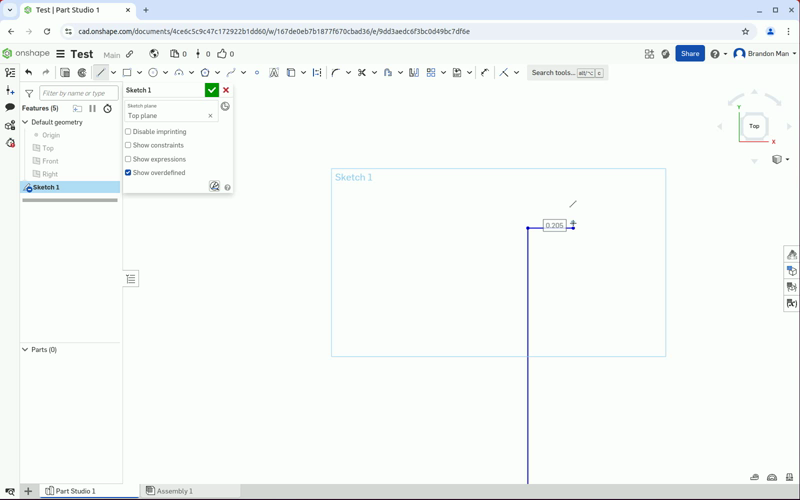
scroll(-6)
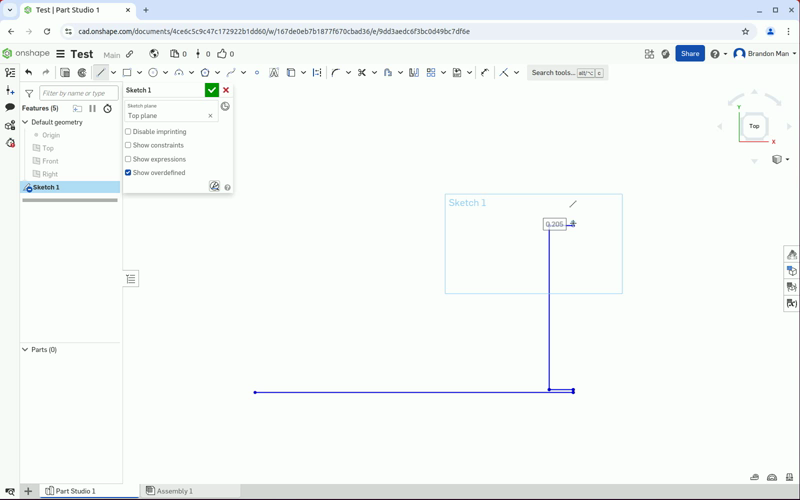
scroll(-6)
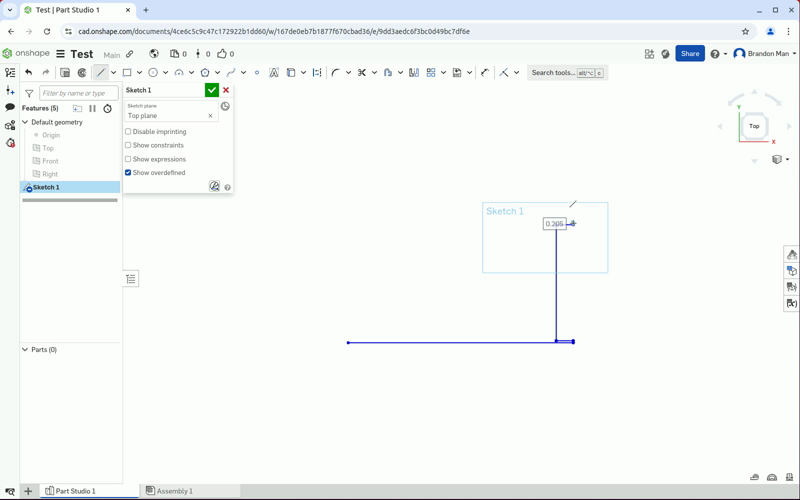
scroll(-6)
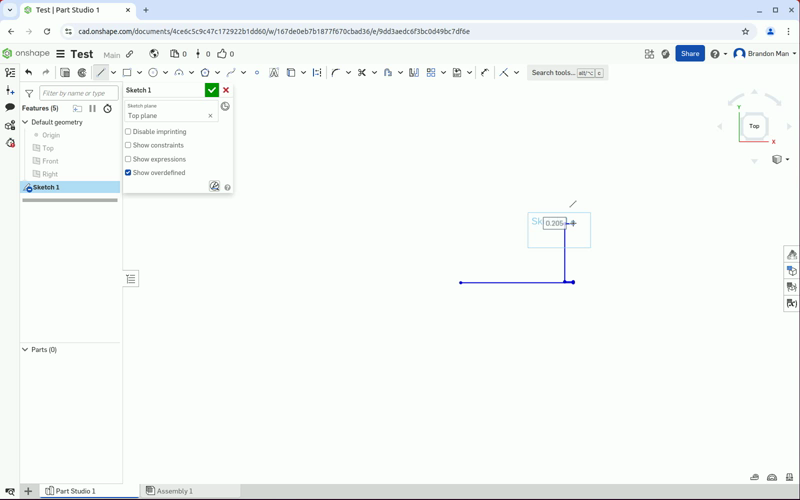
key_up(shift)
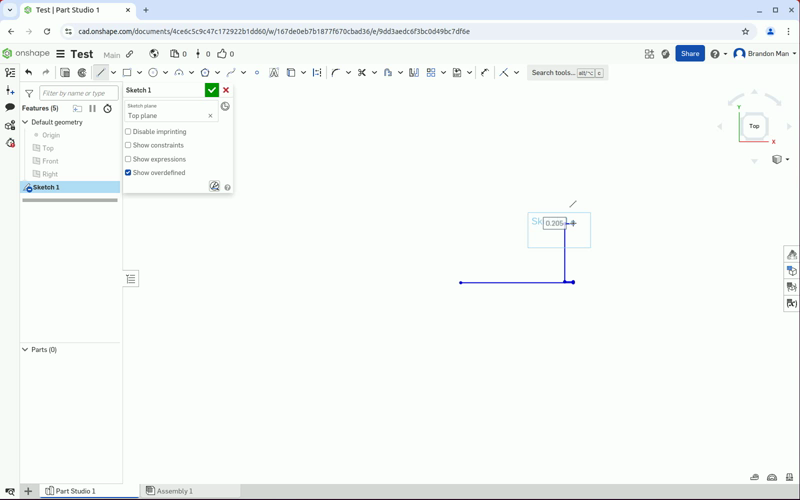
key_down(shift)
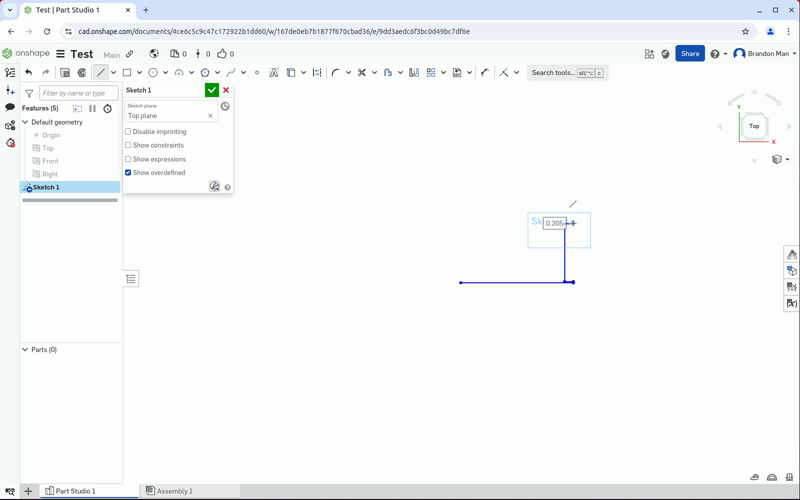
mouse_move(460, 222)
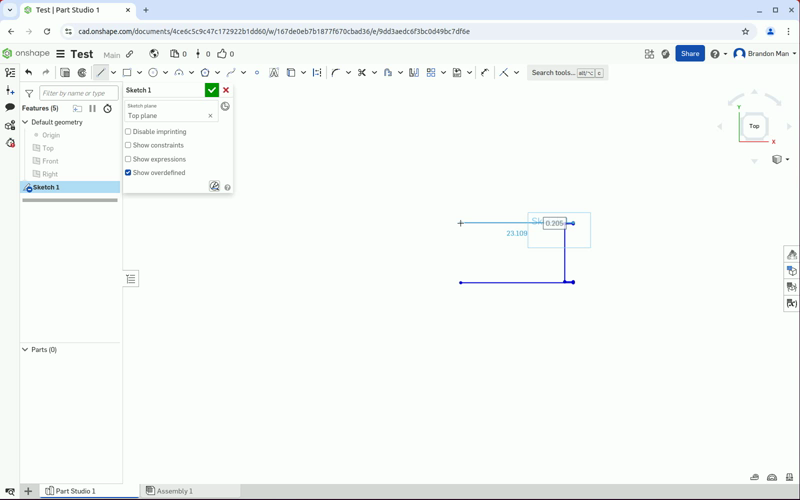
click(460, 222)
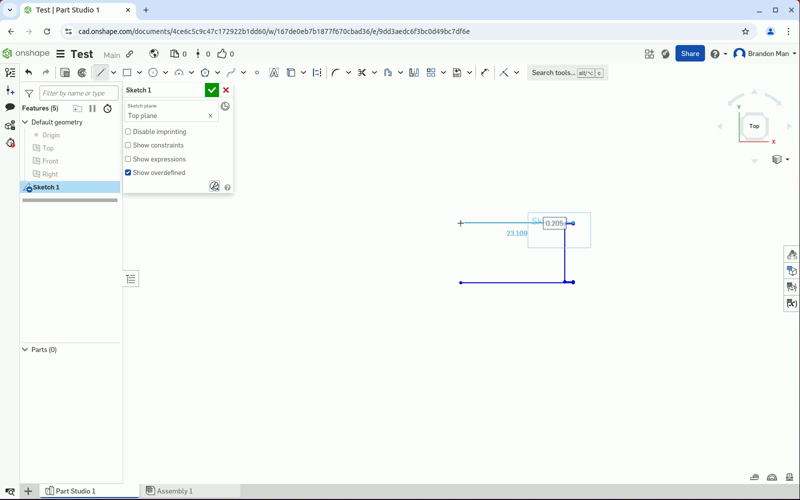
key_up(shift)
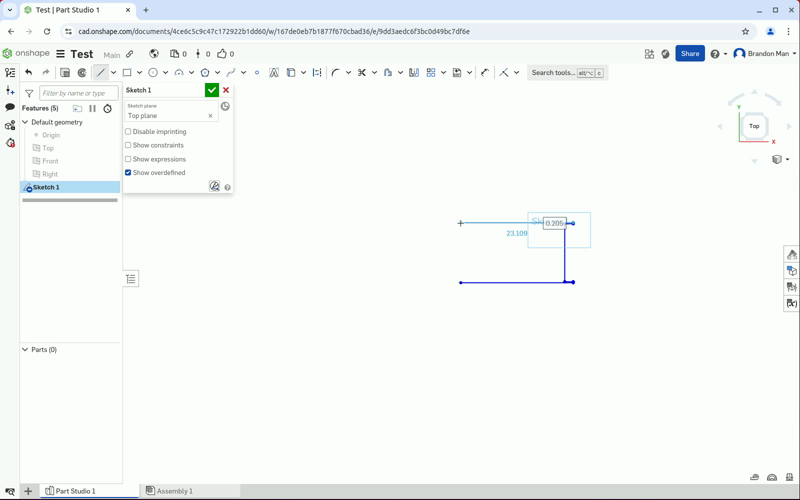
key_down(shift)
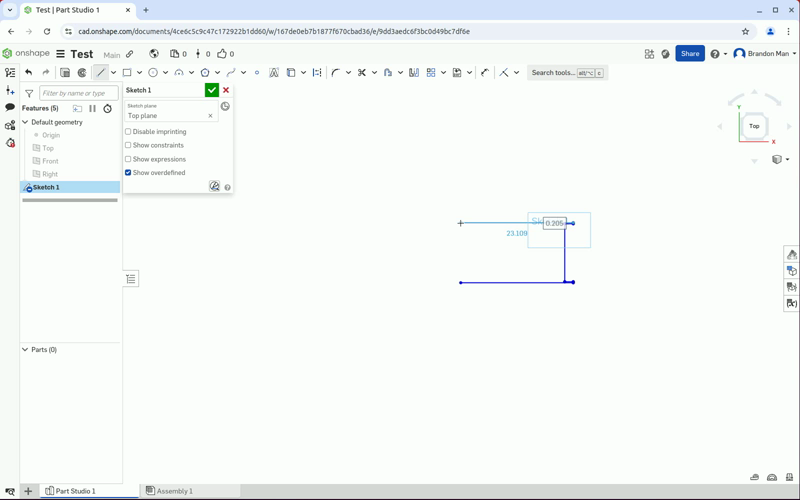
mouse_move(460, 282)
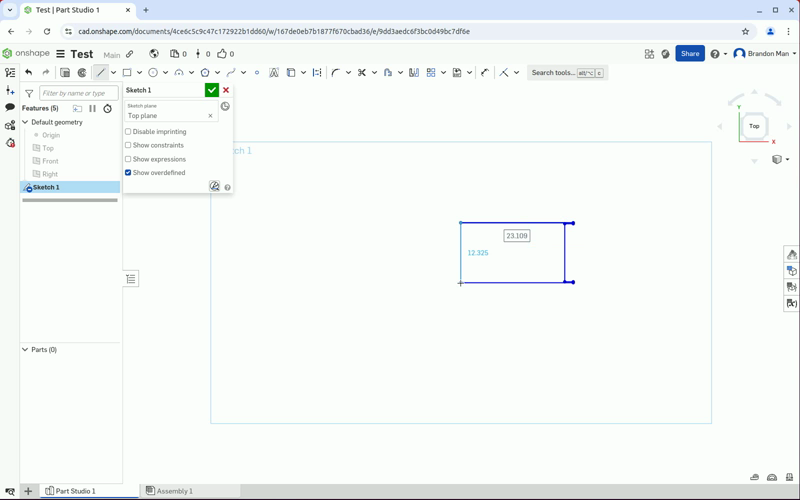
key_up(shift)
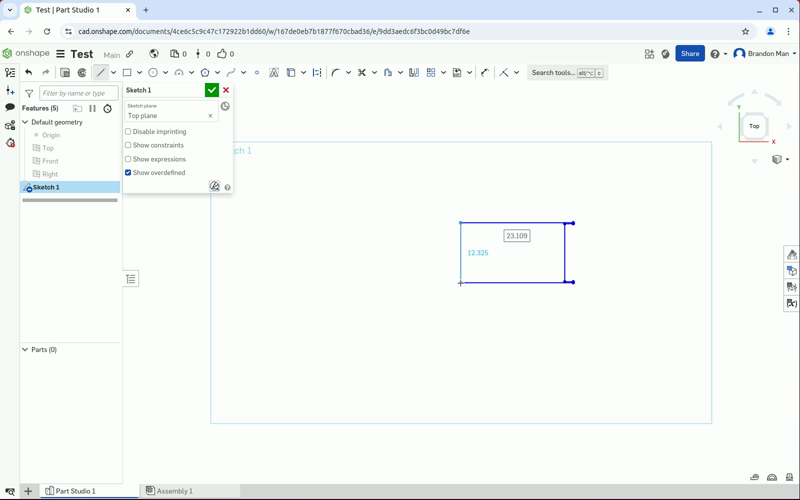
click(460, 282)
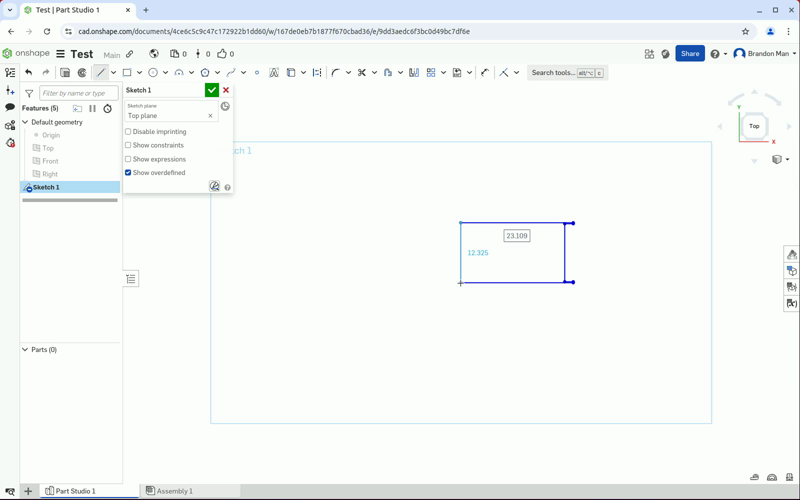
key(esc)
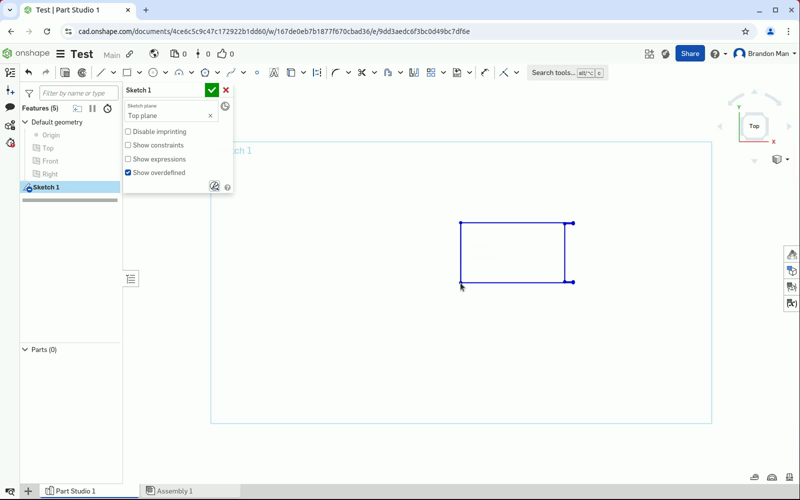
mouse_move(518, 270)
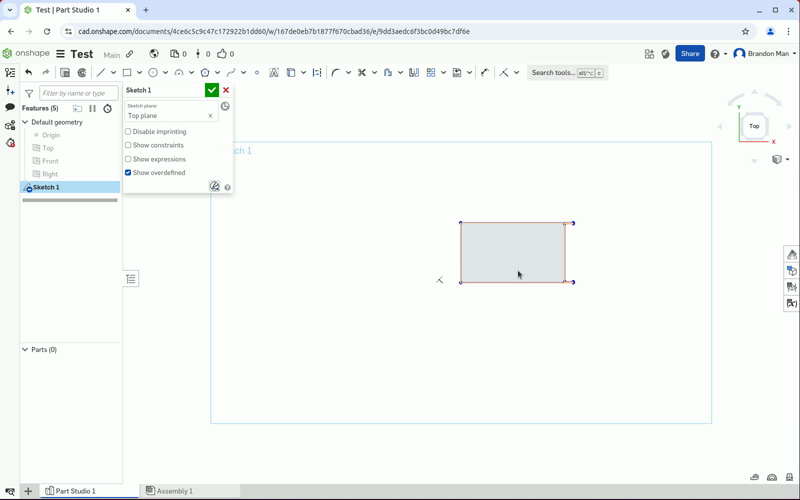
click(518, 270)
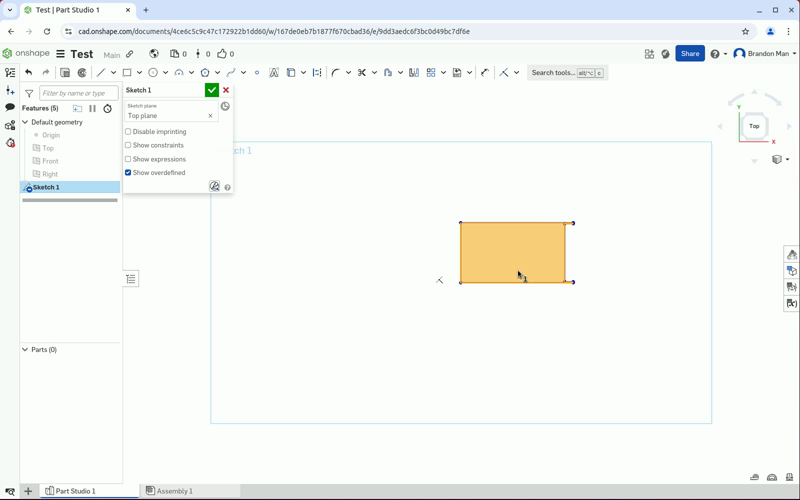
mouse_move(73, 352)
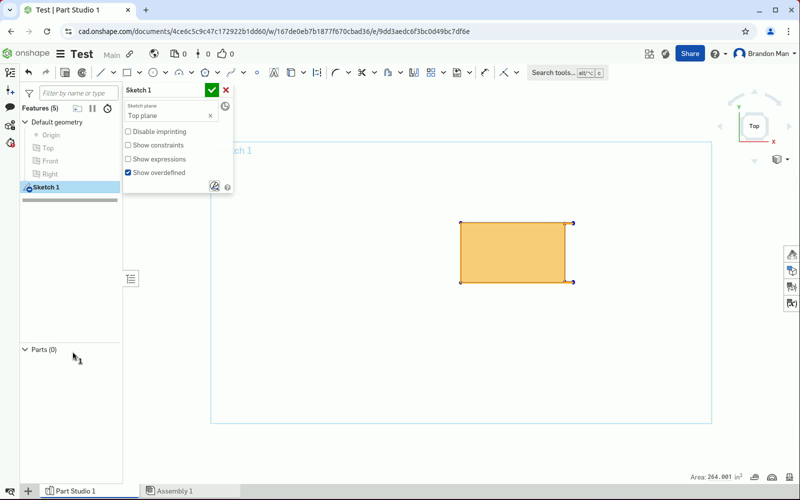
key(shift+y)
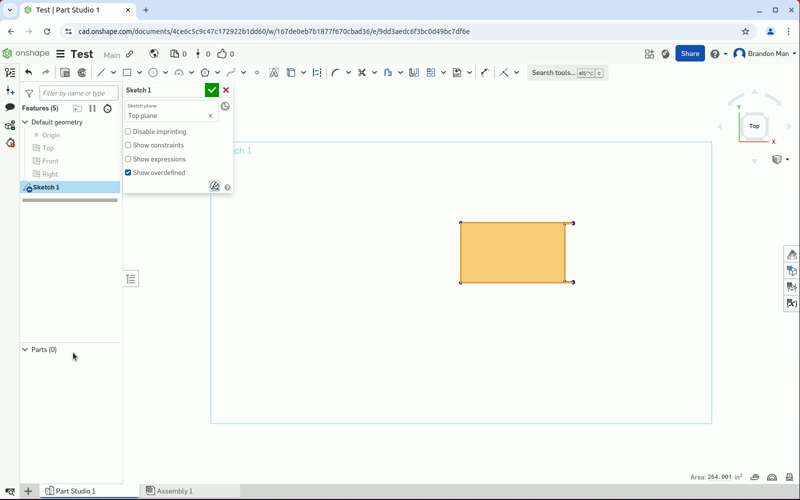
key(shift+e)
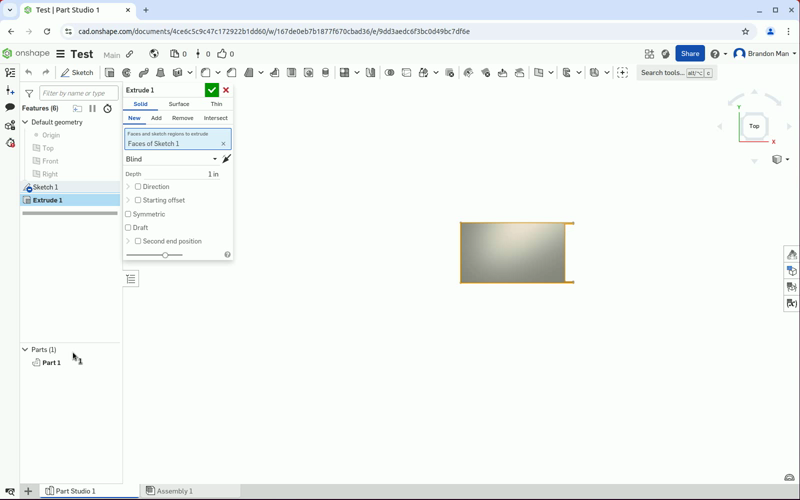
mouse_move(143, 106)
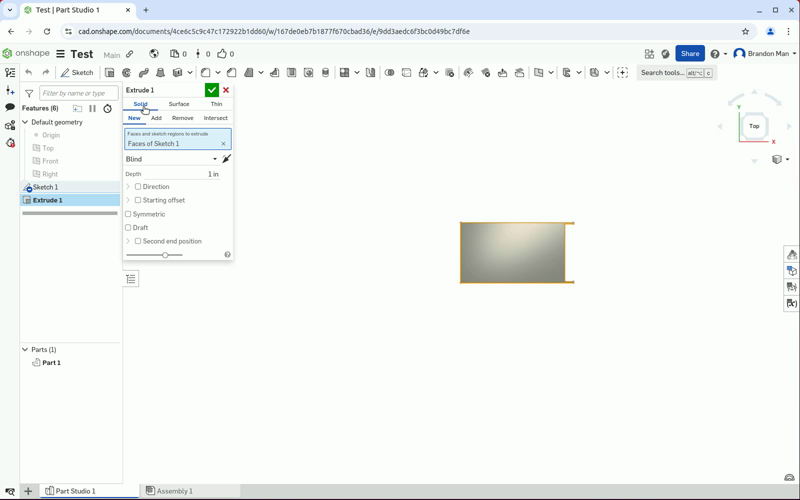
click(143, 106)
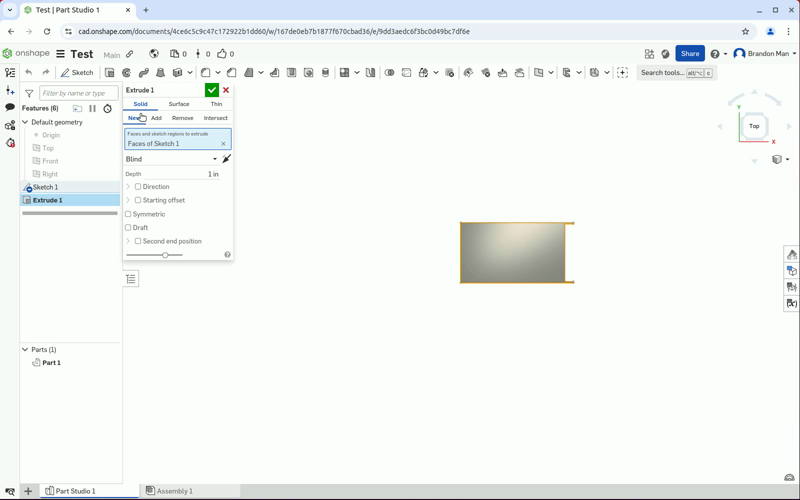
mouse_move(137, 120)
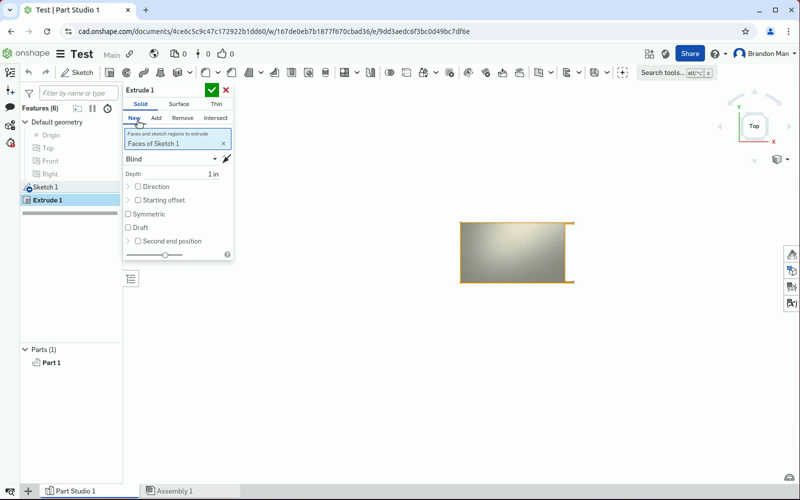
click(137, 120)
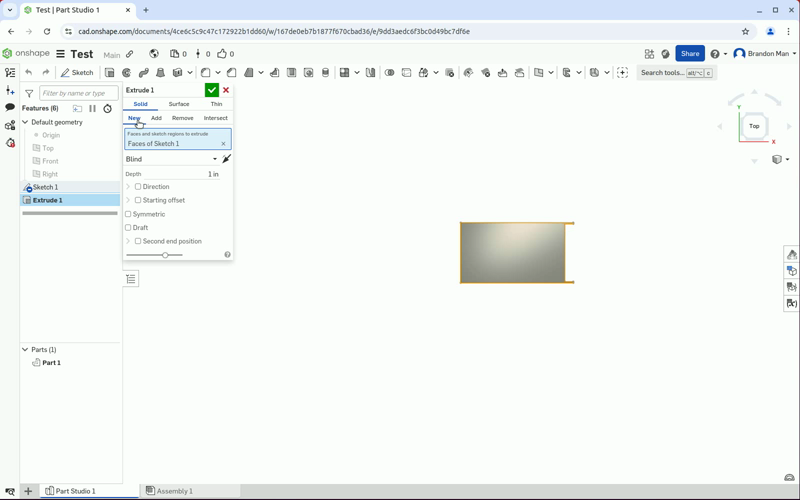
key(tab, 4)
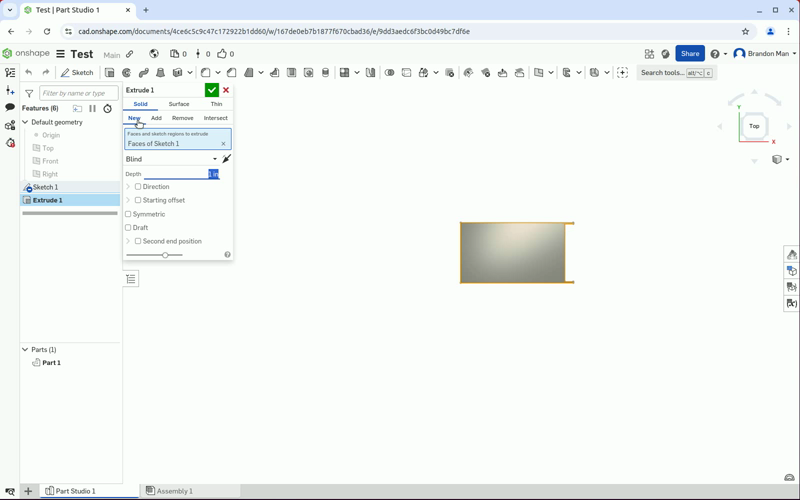
text(3.129)
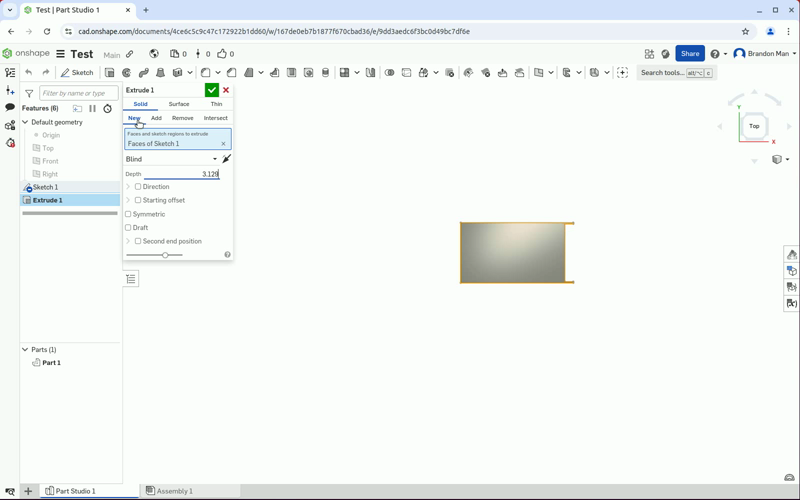
key(enter)
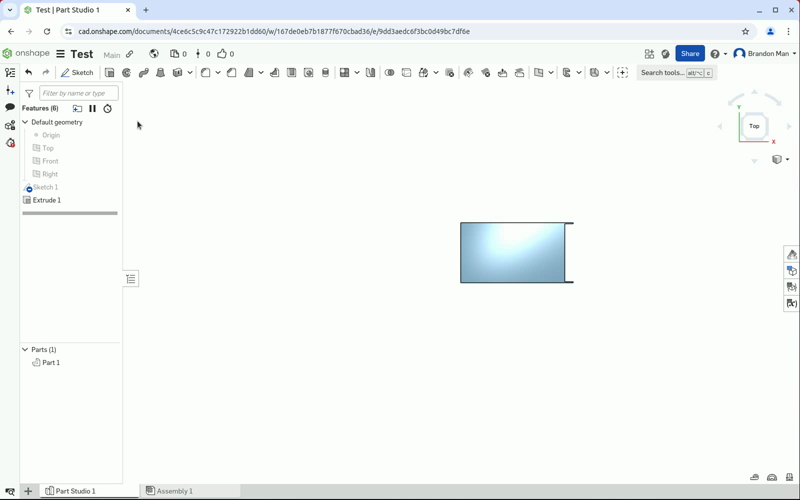
key(shift+h)
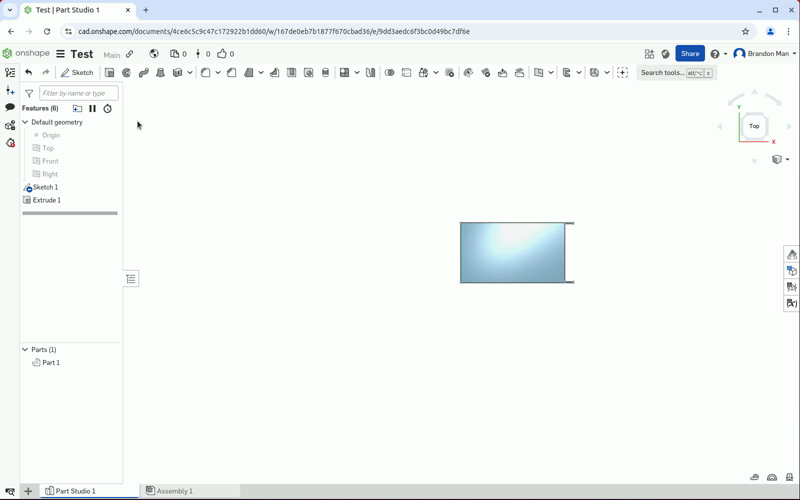
key(shift+h)
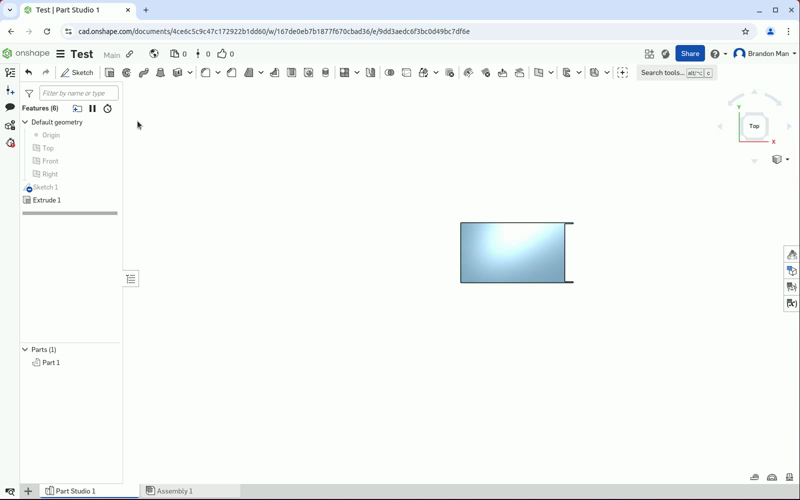
mouse_move(73, 189)
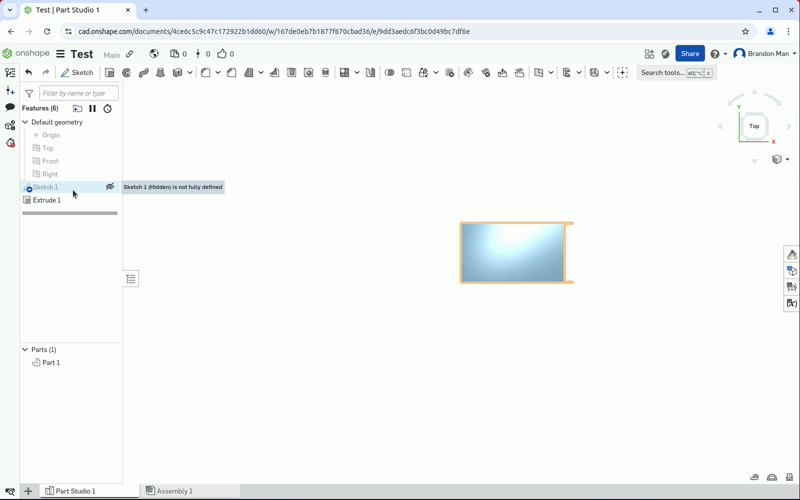
click(73, 189)
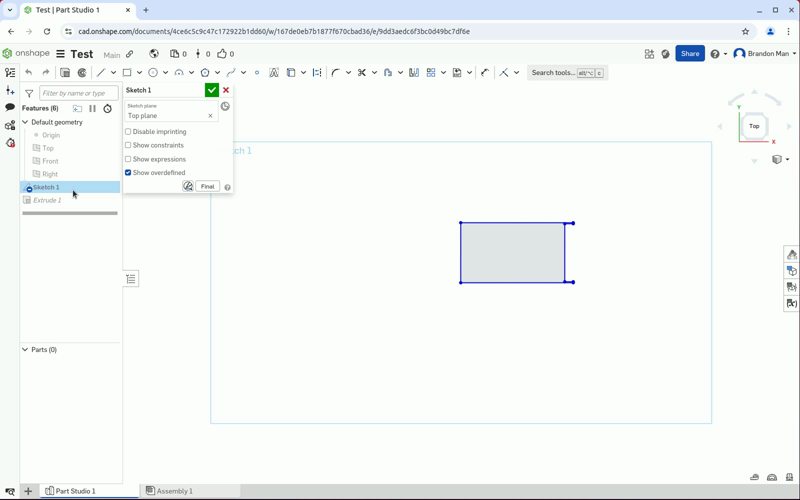
mouse_move(229, 92)
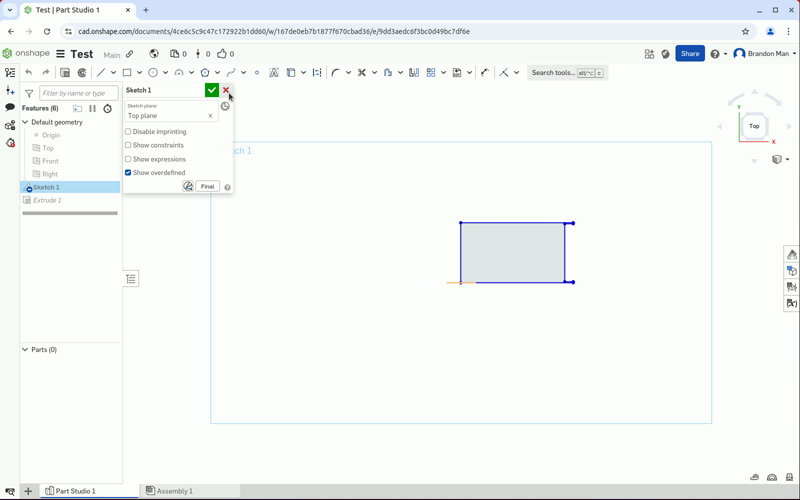
click(229, 92)
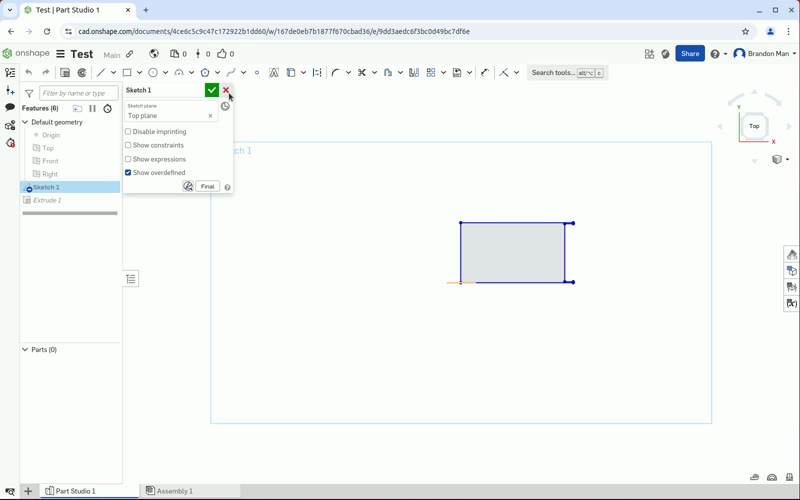
key(shift+s)
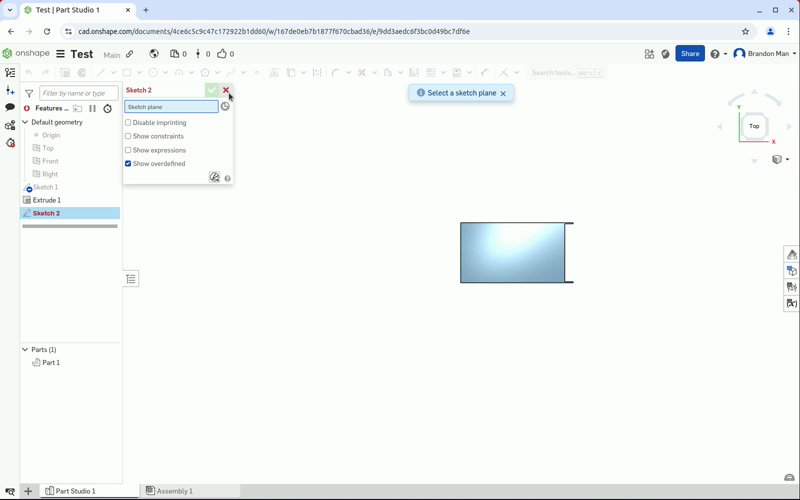
mouse_move(73, 150)
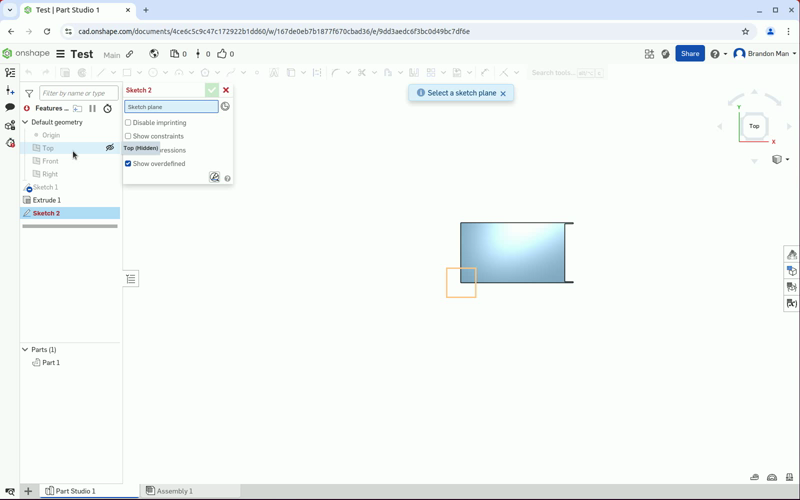
click(73, 150)
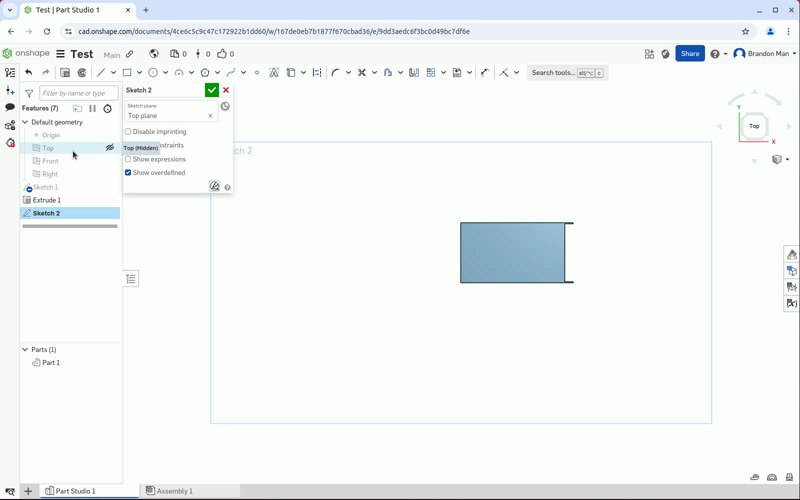
mouse_move(73, 352)
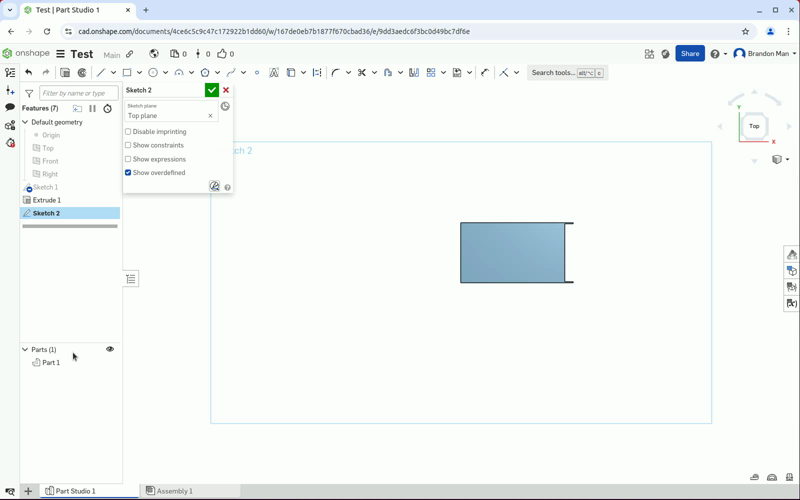
key(y)
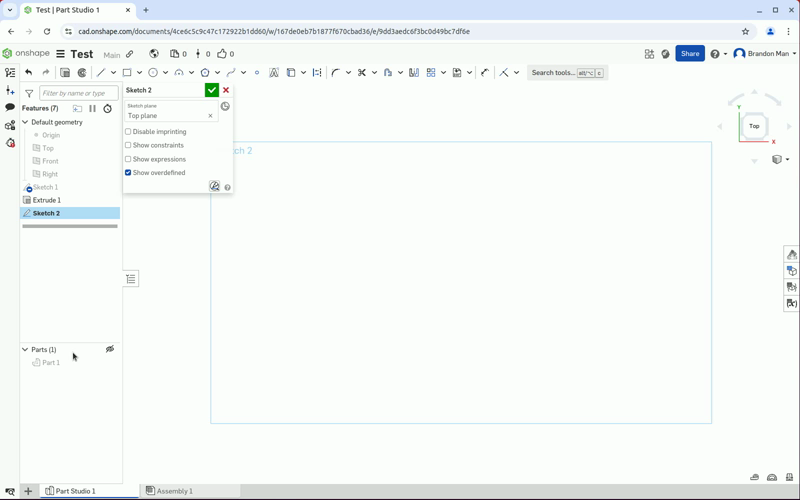
key(l)
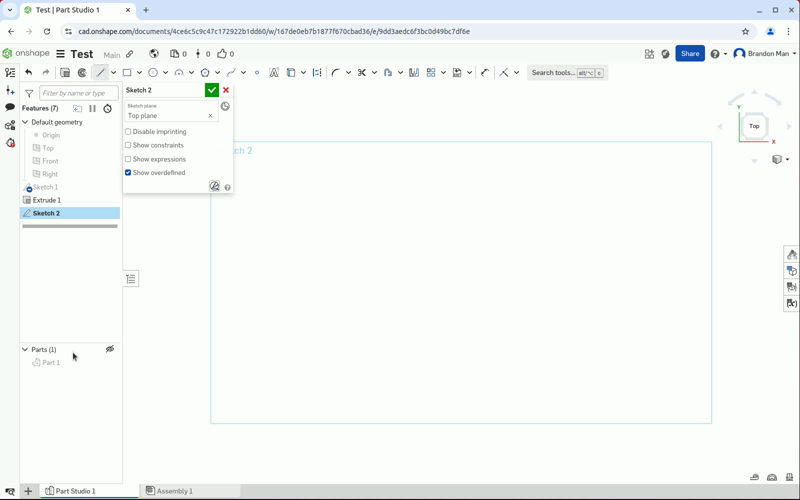
key_down(shift)
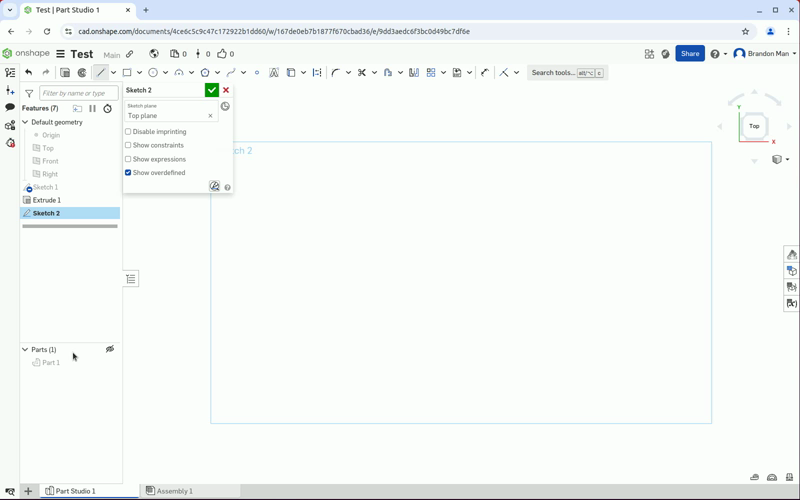
mouse_move(564, 281)
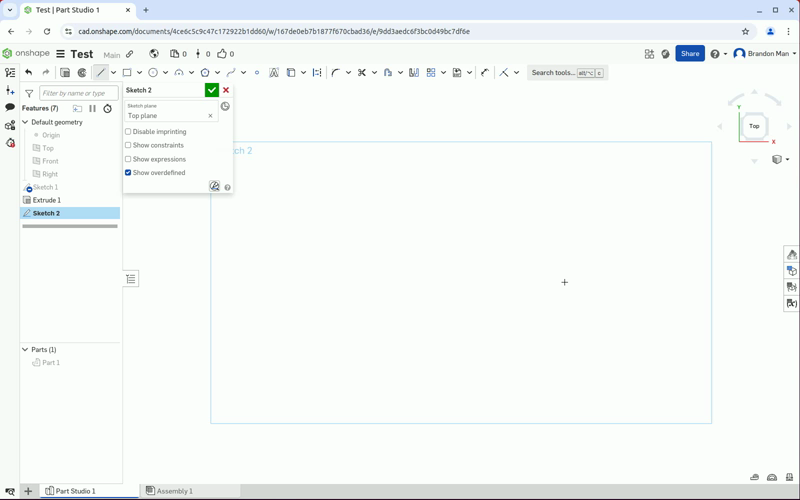
click(564, 281)
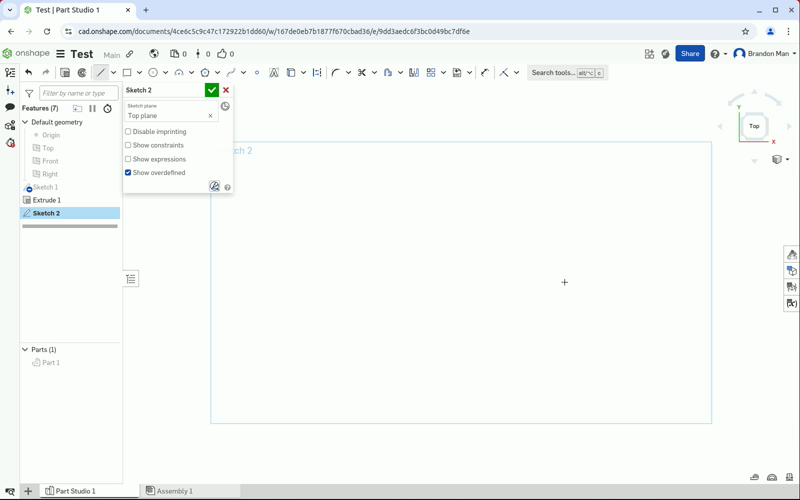
key_up(shift)
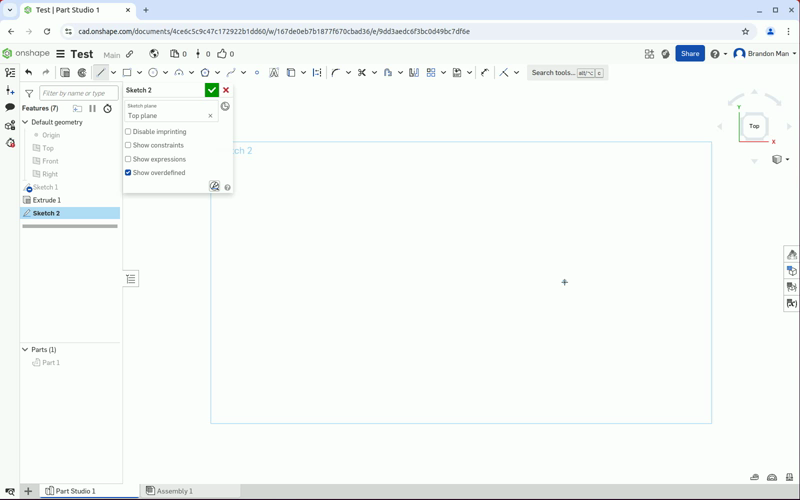
key_down(shift)
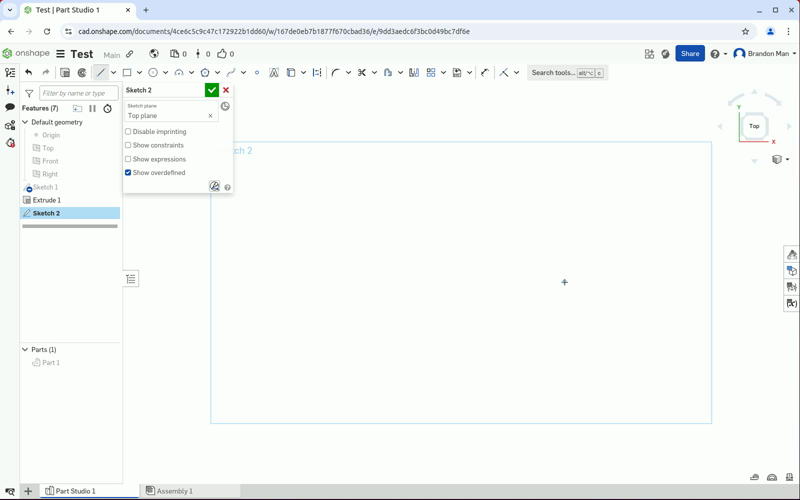
mouse_move(589, 281)
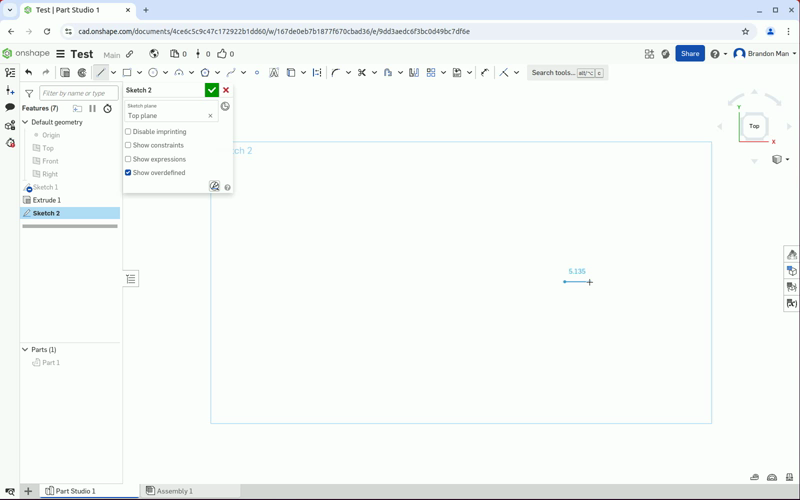
mouse_move(573, 281)
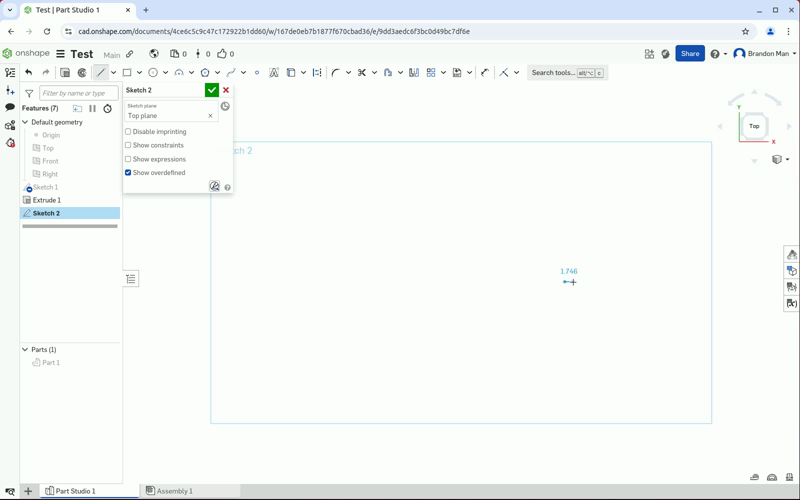
click(573, 281)
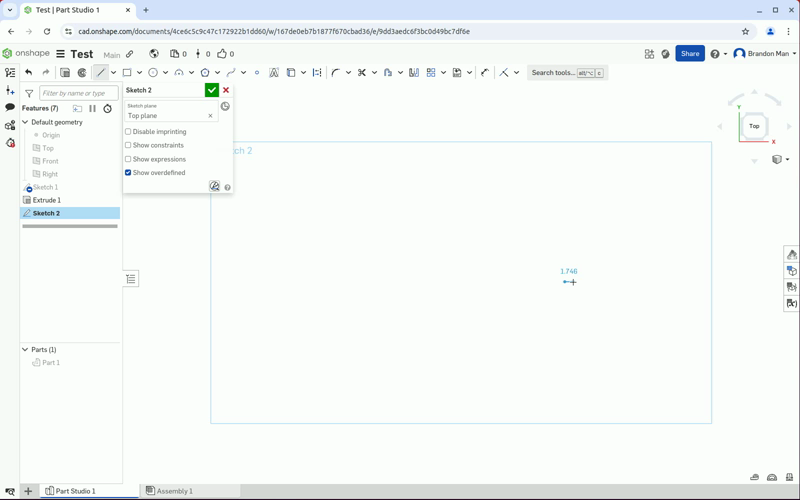
key_up(shift)
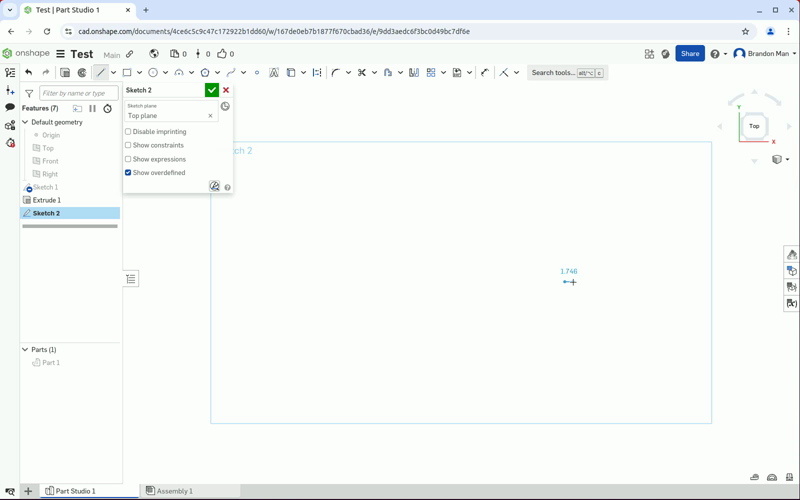
key_down(shift)
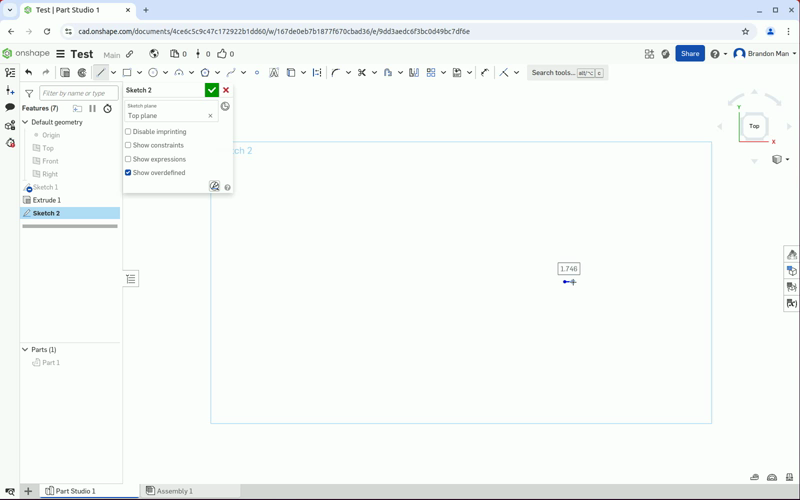
mouse_move(589, 281)
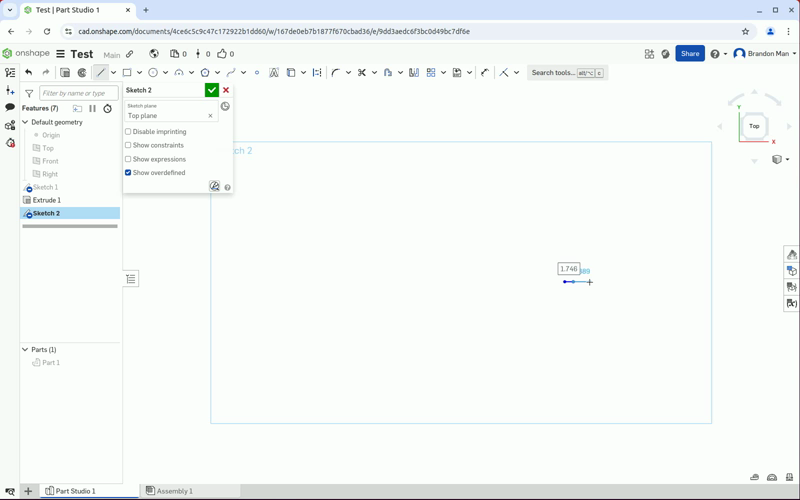
mouse_move(573, 222)
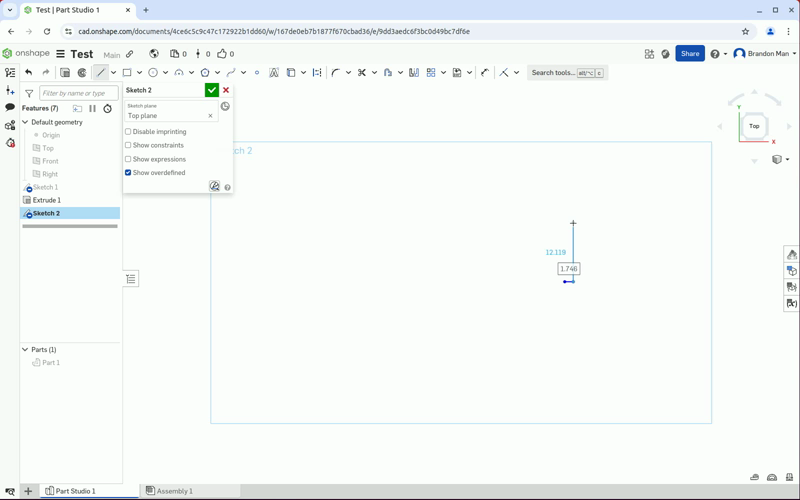
click(573, 222)
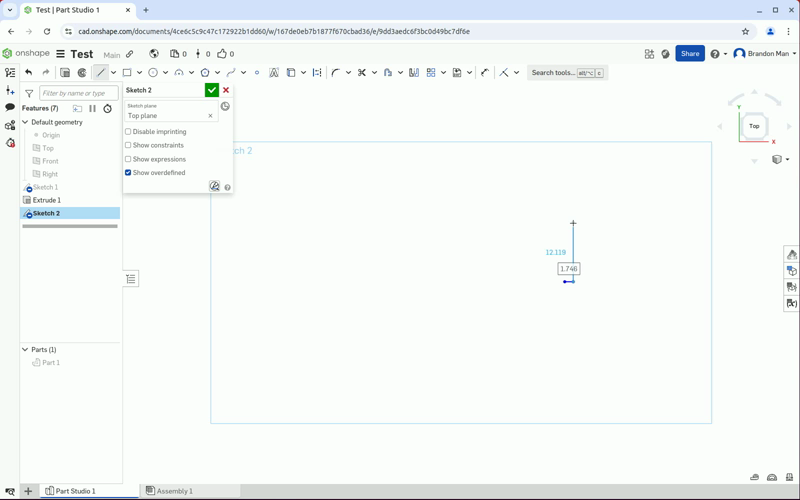
key_up(shift)
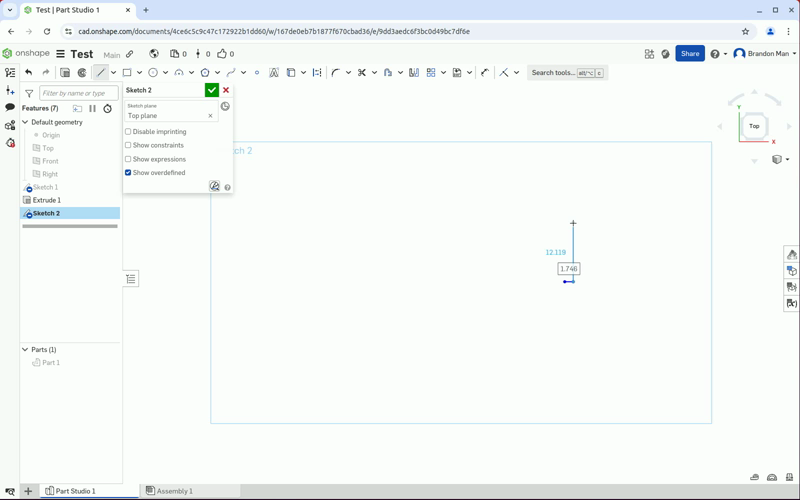
key_down(shift)
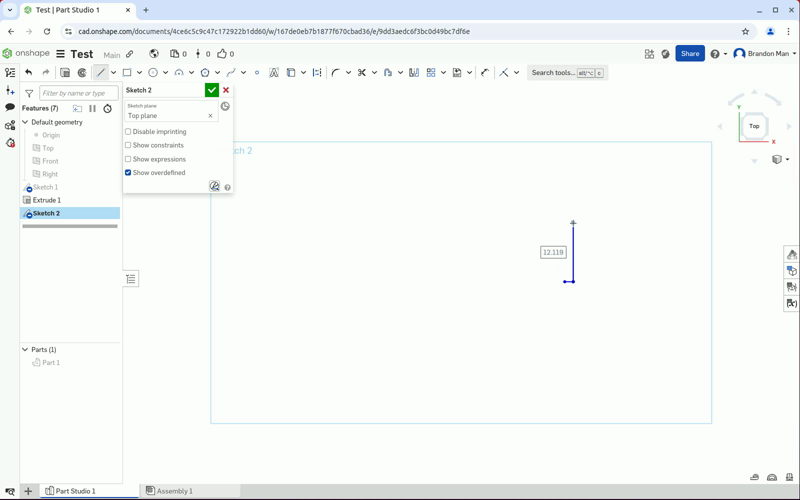
mouse_move(589, 222)
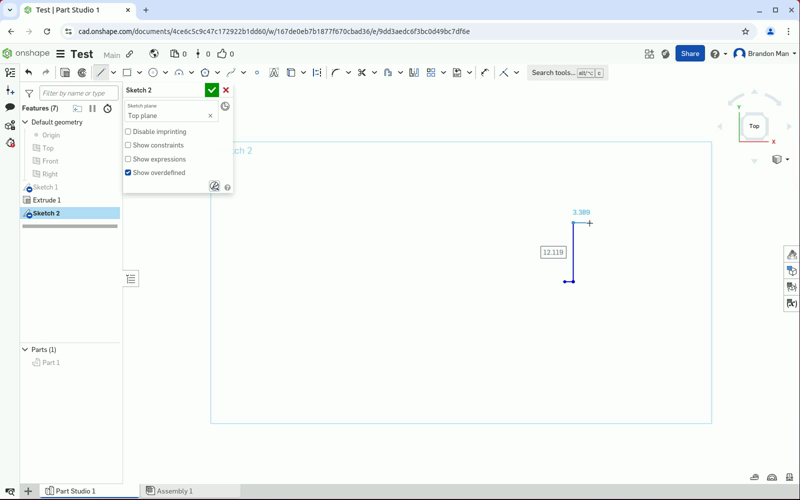
mouse_move(564, 222)
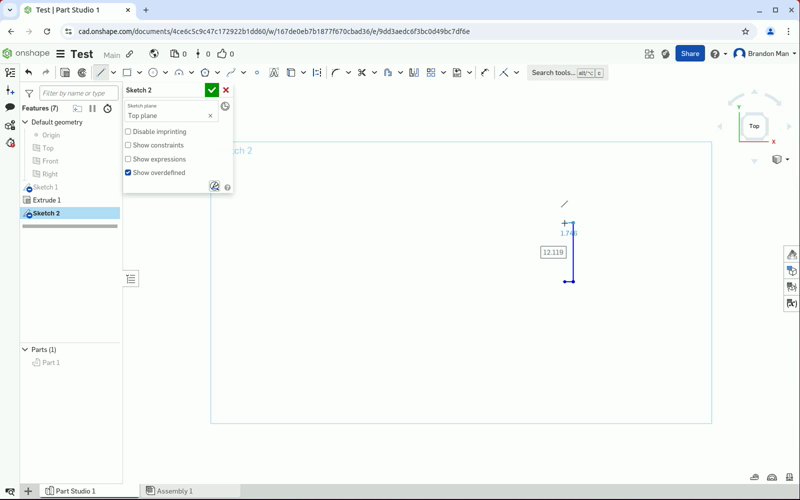
click(564, 222)
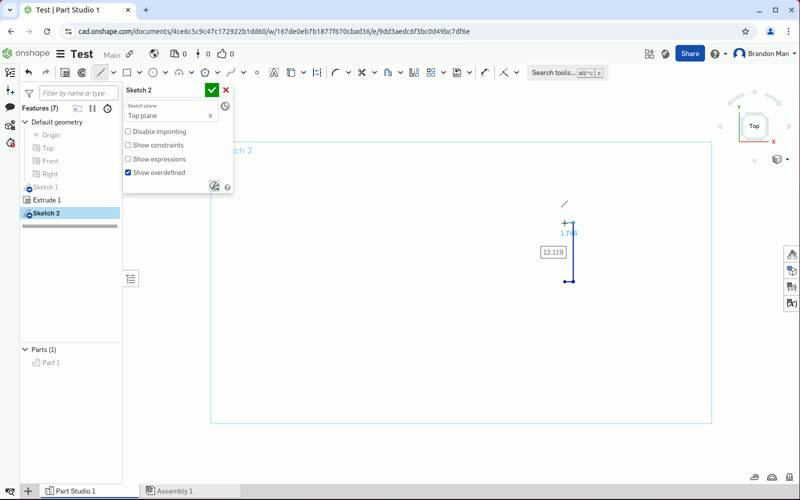
key_up(shift)
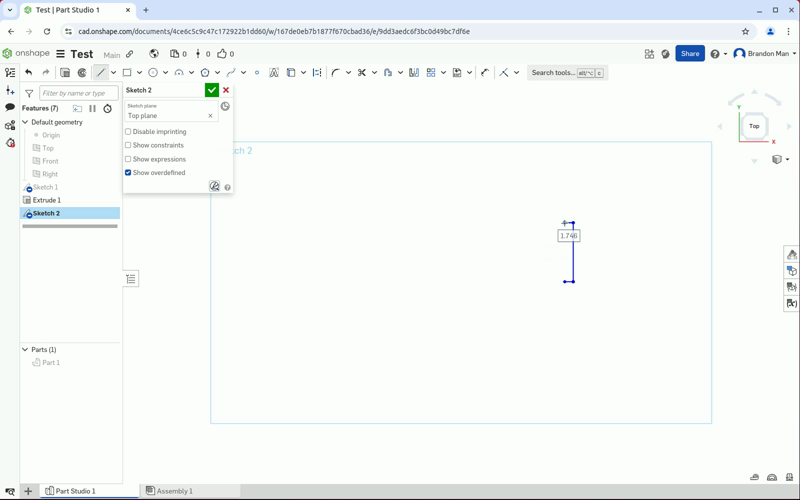
mouse_move(589, 222)
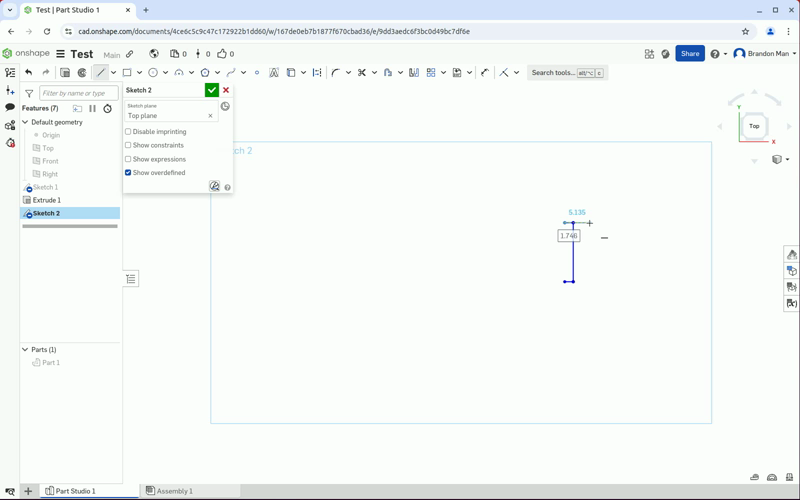
key_down(shift)
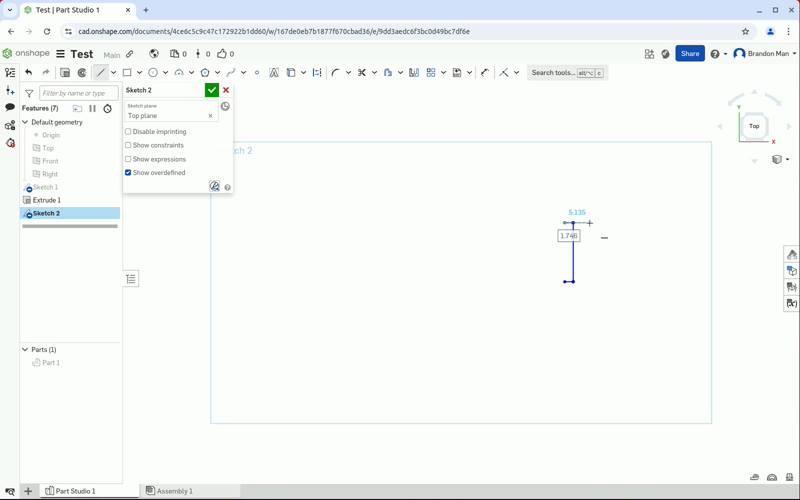
mouse_move(564, 281)
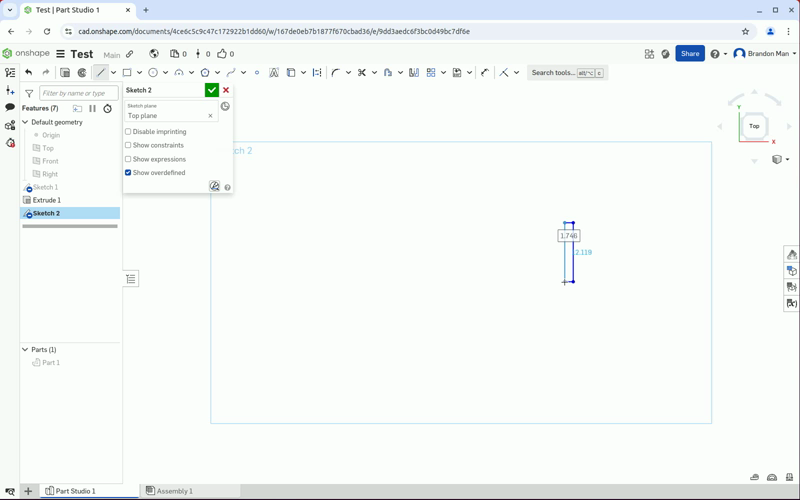
key_up(shift)
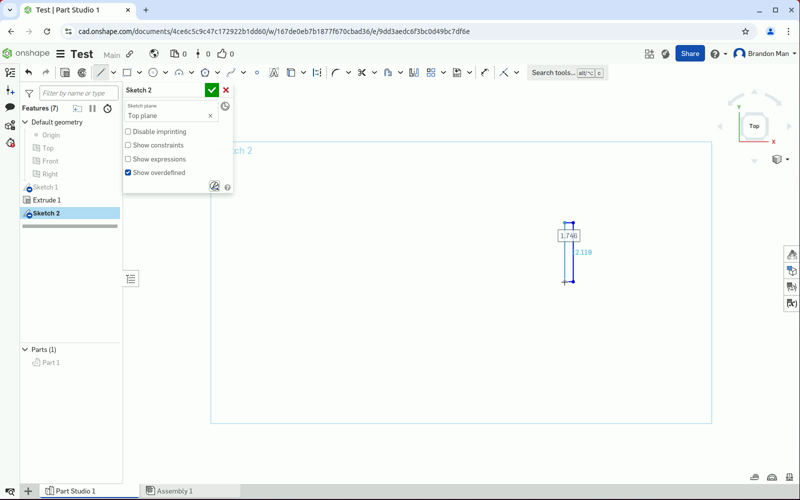
click(564, 281)
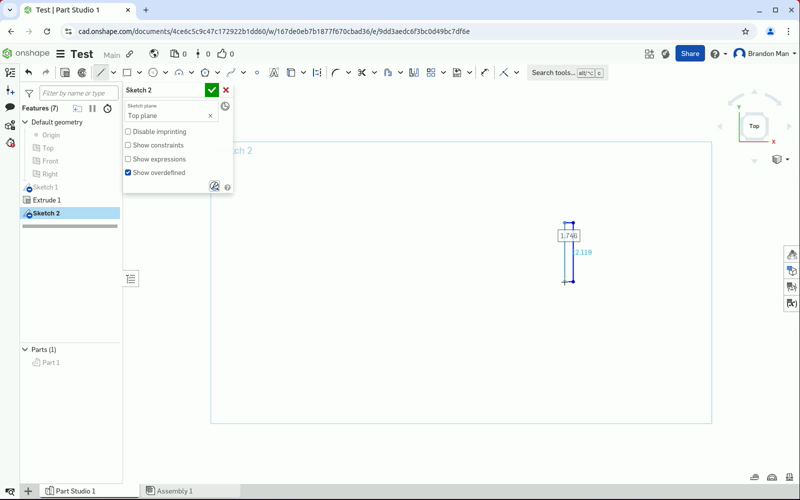
key(esc)
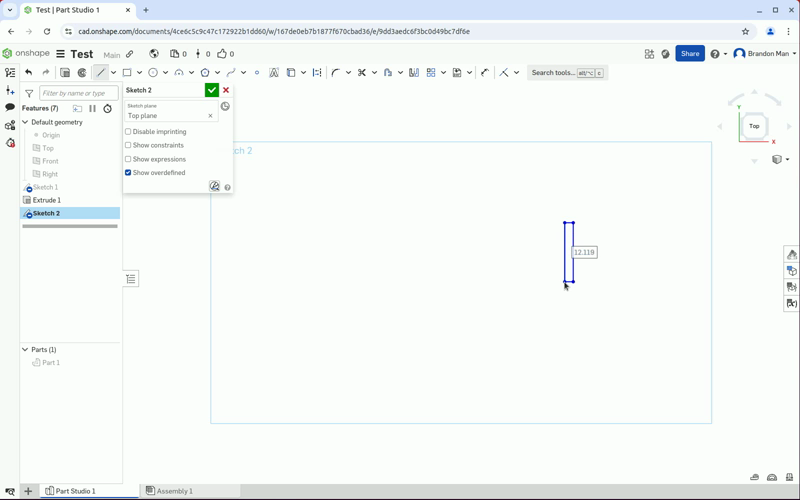
mouse_move(567, 239)
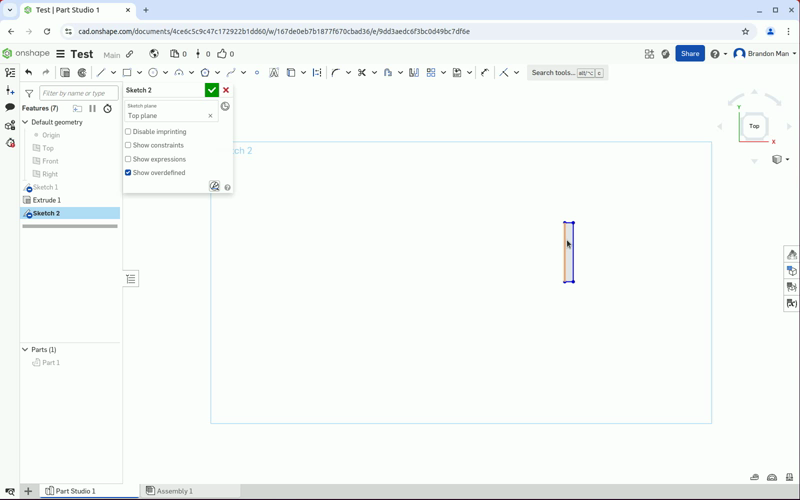
scroll(6)
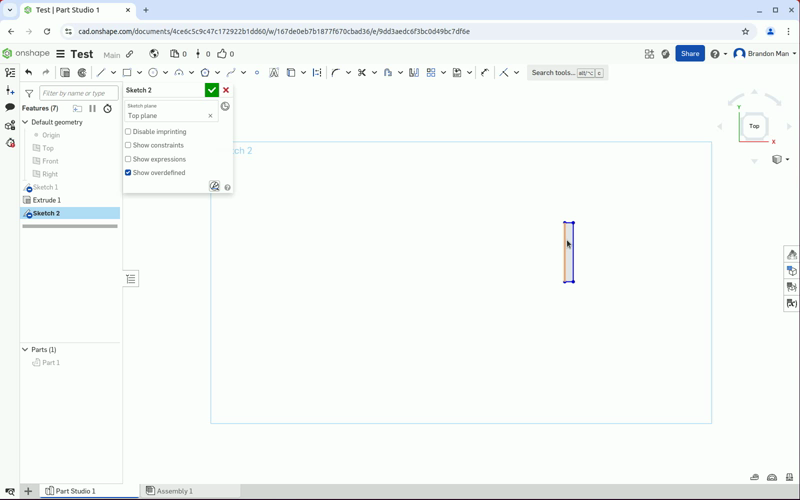
scroll(6)
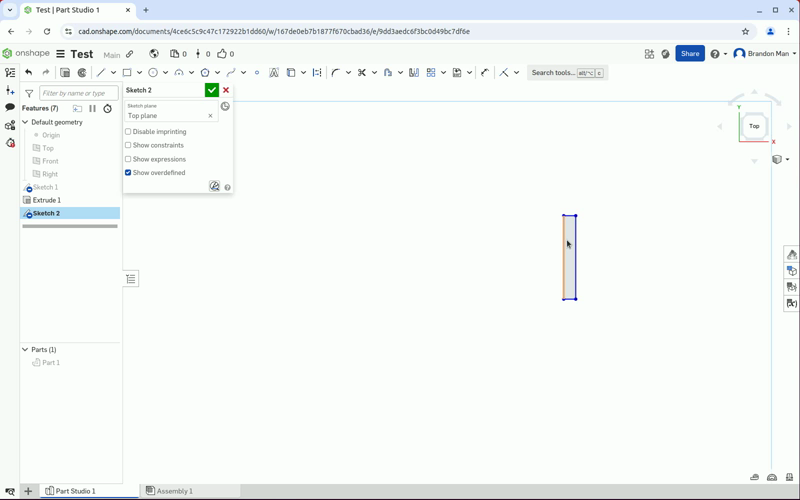
scroll(6)
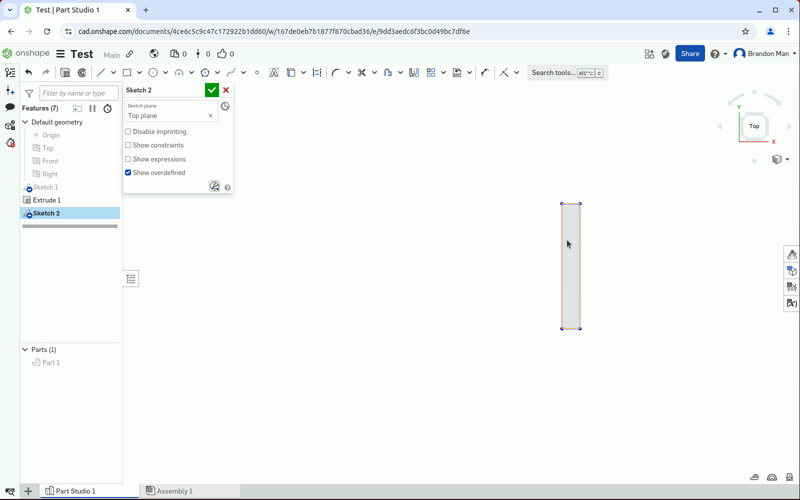
scroll(6)
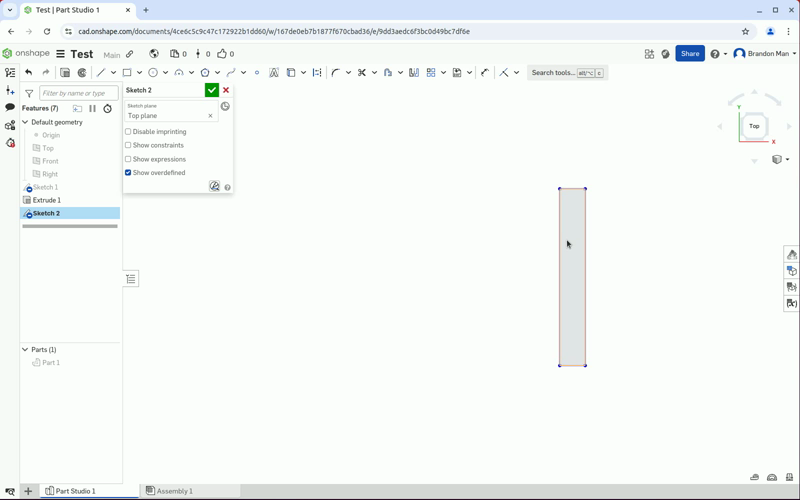
scroll(6)
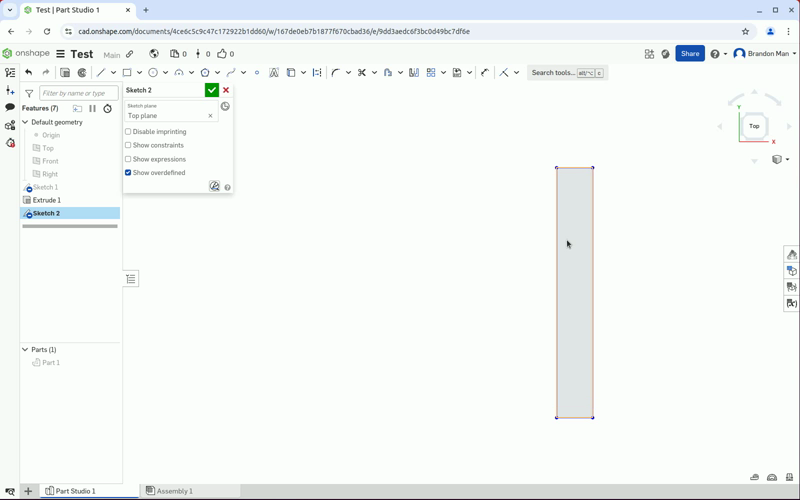
scroll(6)
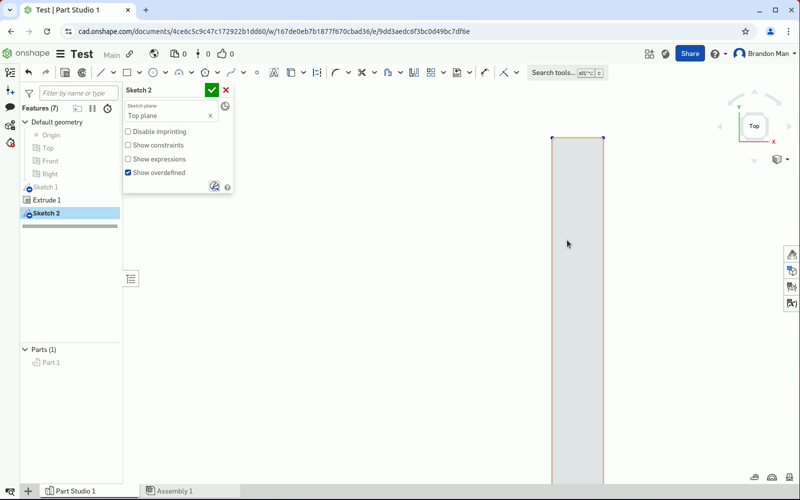
scroll(6)
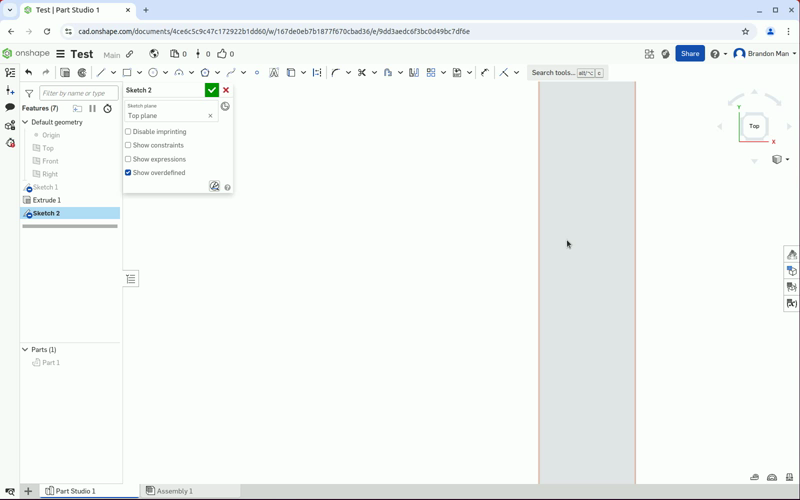
click(567, 239)
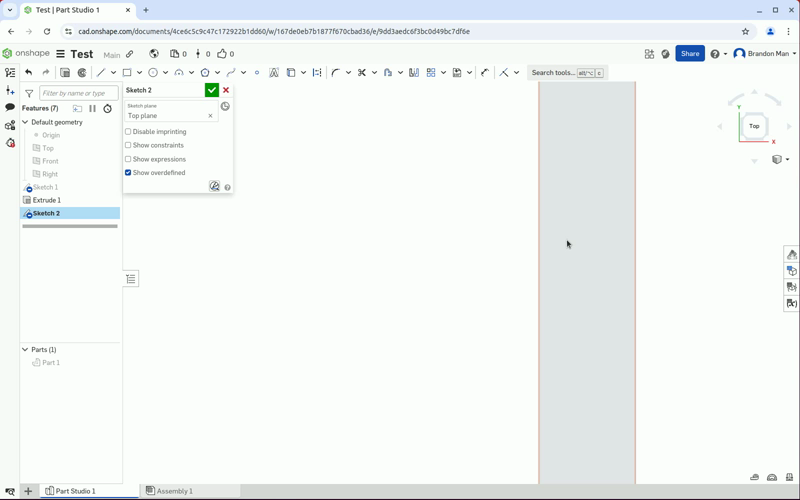
scroll(-6)
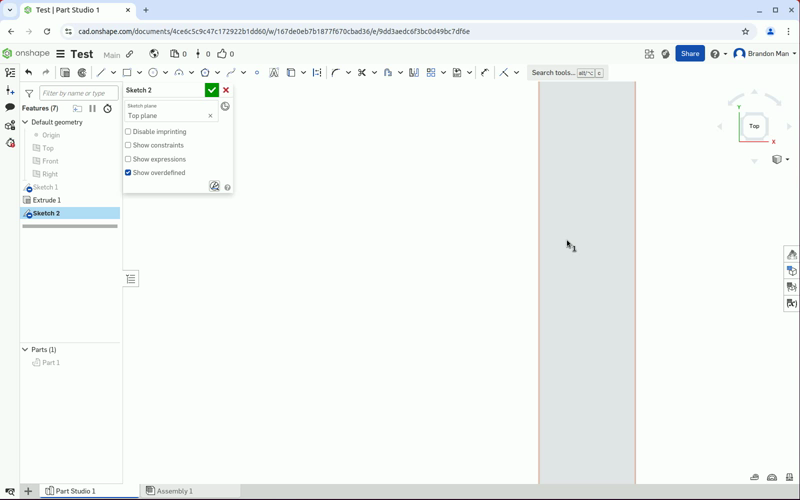
scroll(-6)
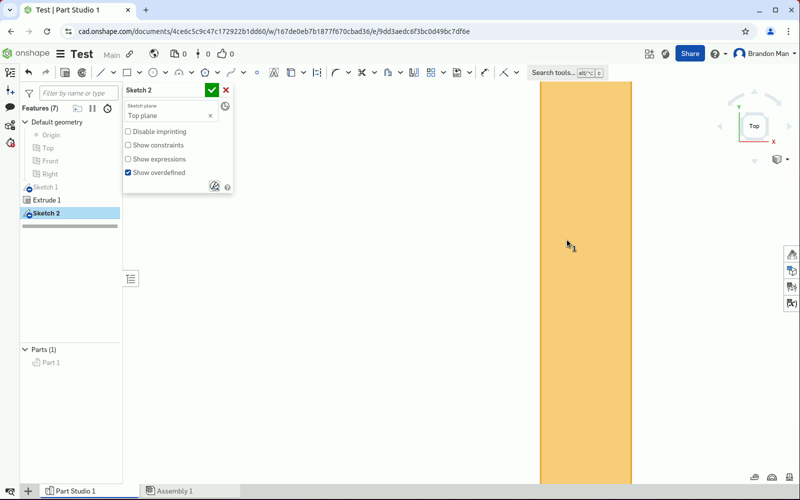
scroll(-6)
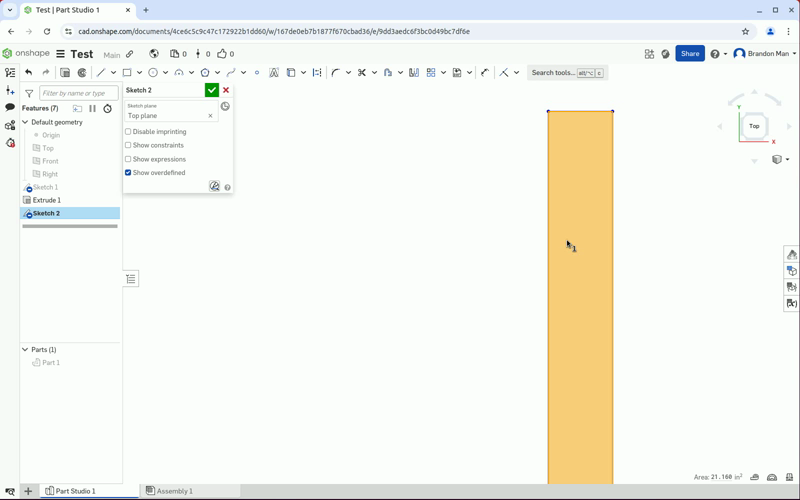
scroll(-6)
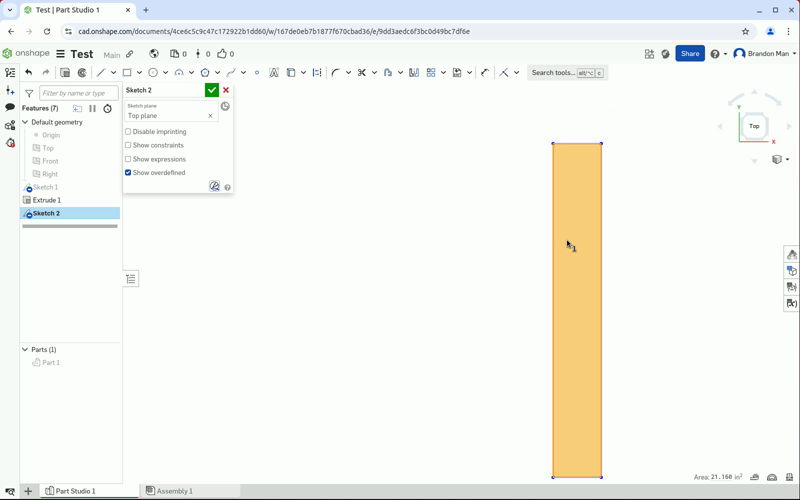
scroll(-6)
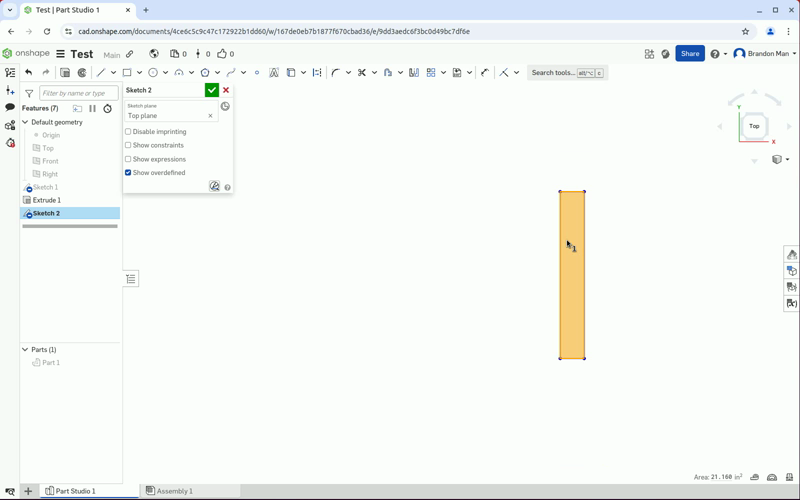
scroll(-6)
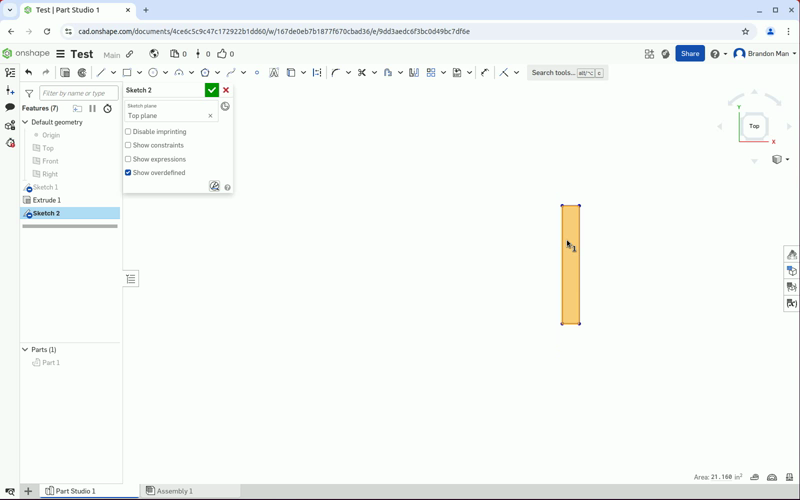
scroll(-6)
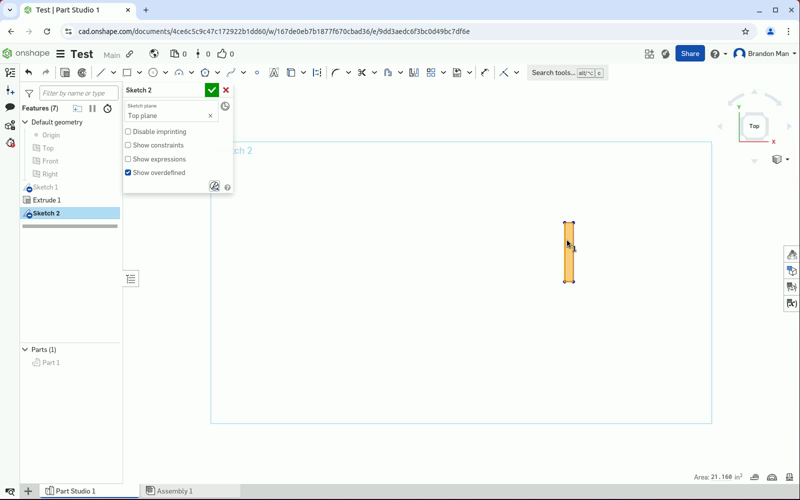
mouse_move(73, 352)
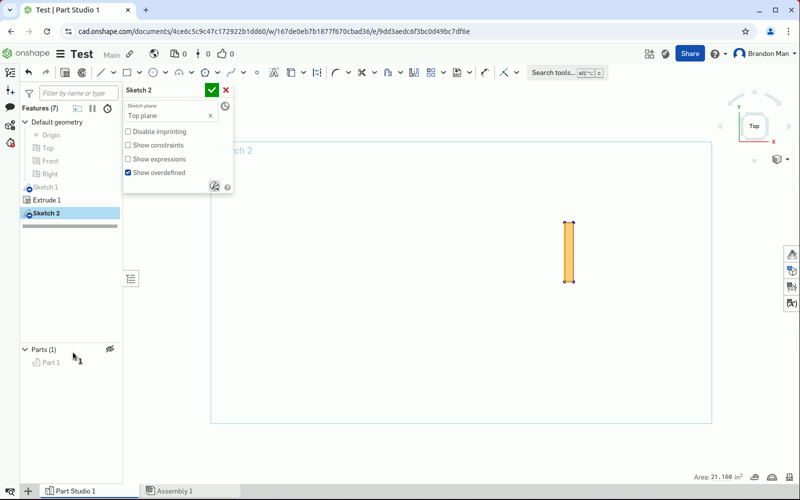
key(shift+y)
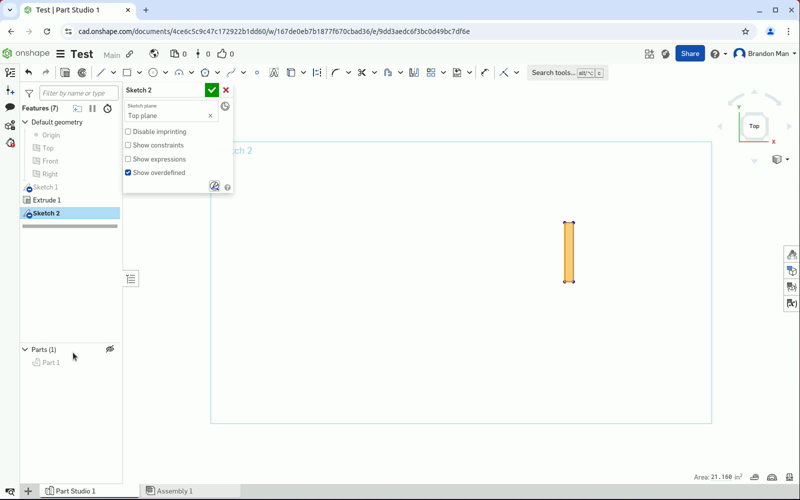
key(shift+e)
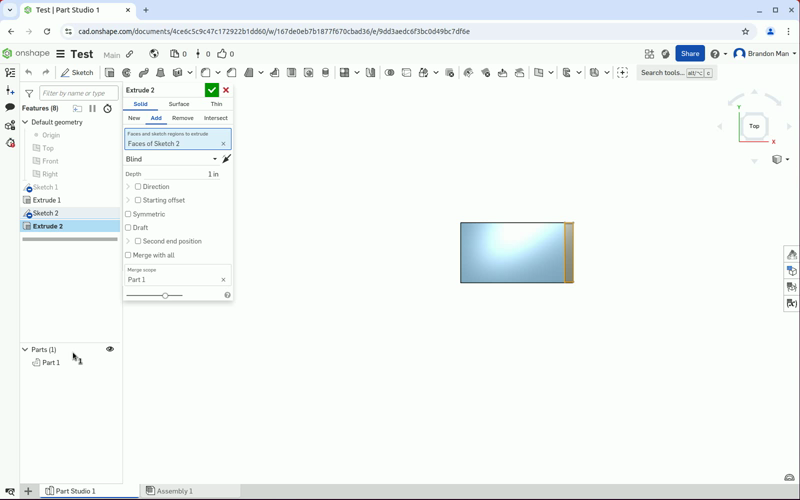
mouse_move(143, 106)
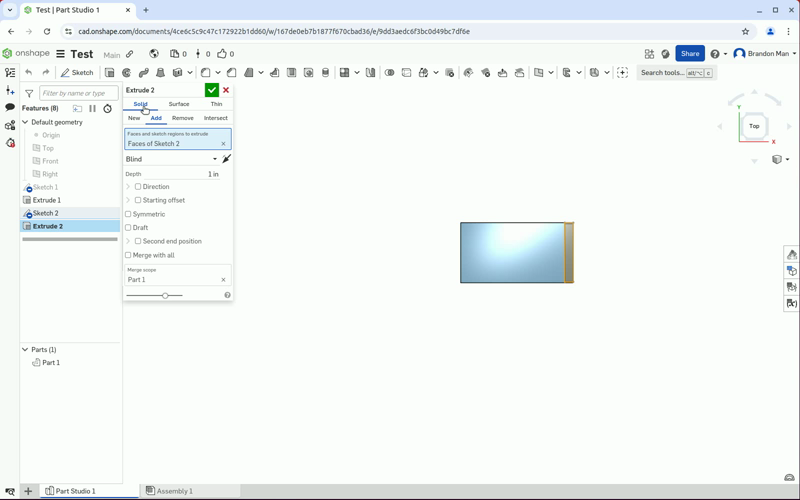
click(143, 106)
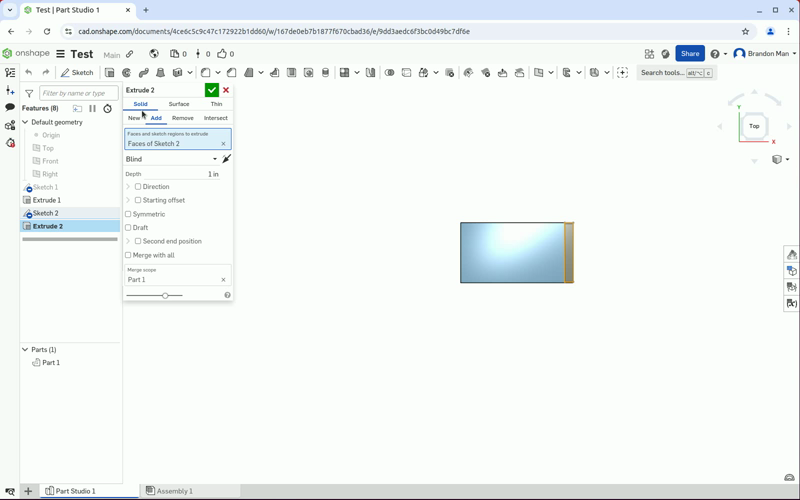
mouse_move(137, 120)
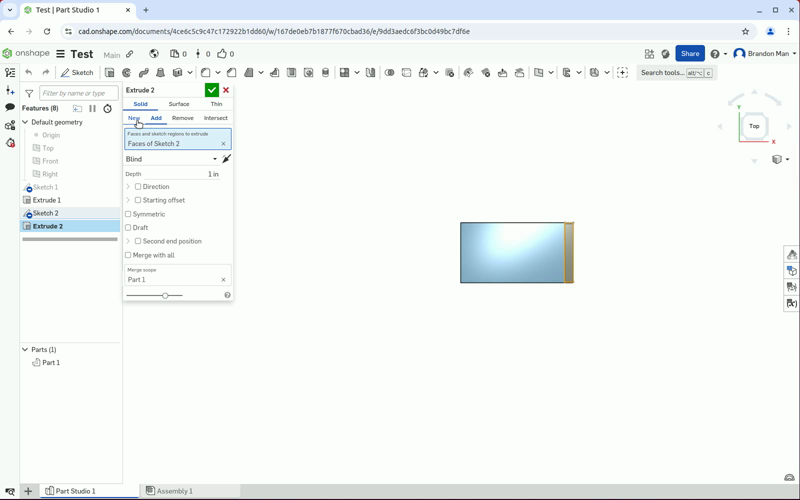
click(137, 120)
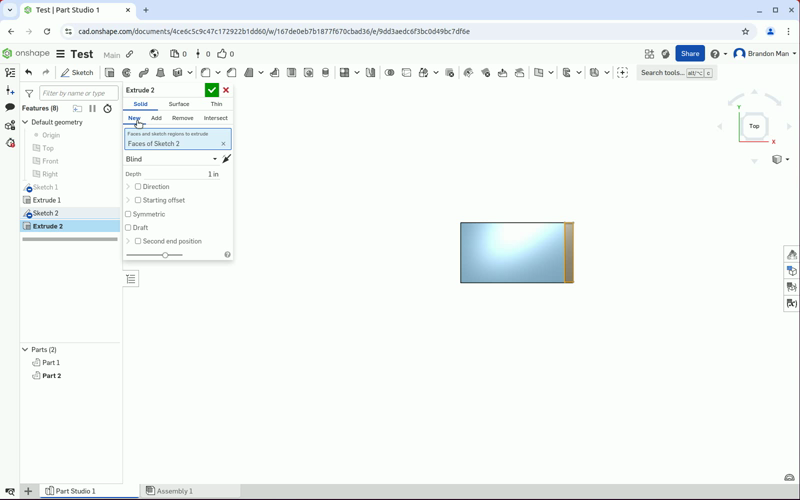
key(tab, 4)
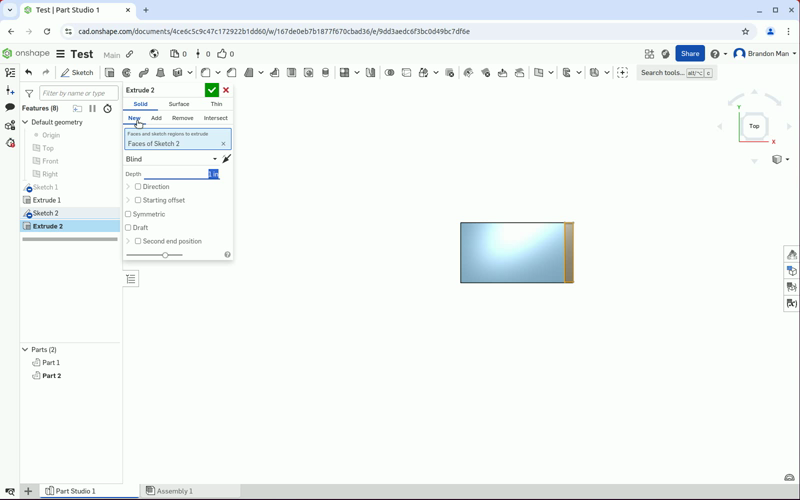
text(2.407)
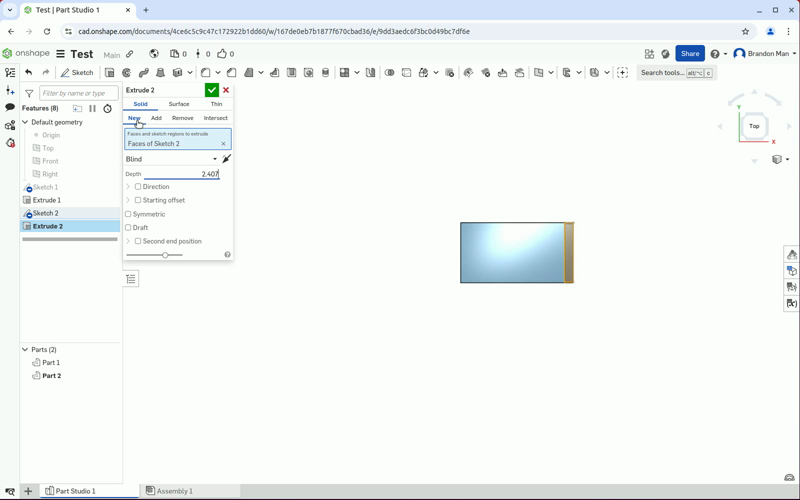
key(enter)
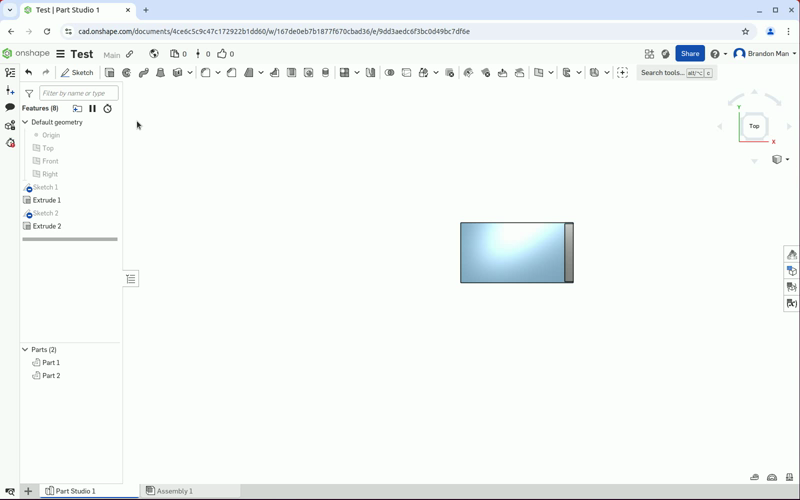
key(shift+h)
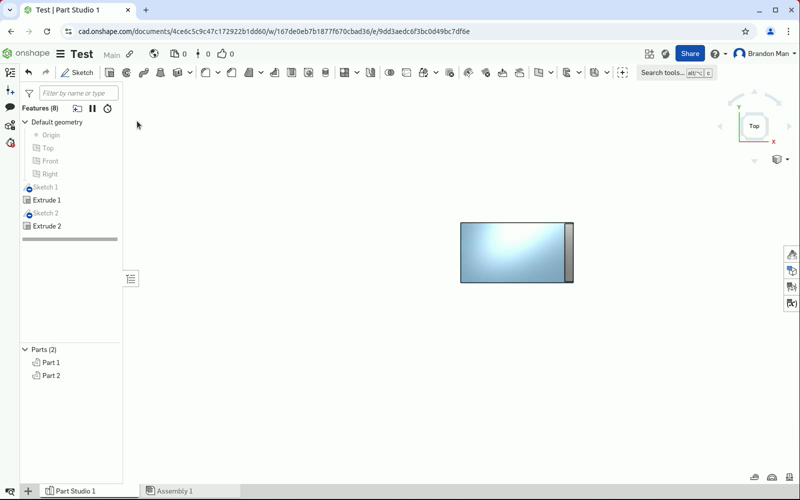
key(shift+h)
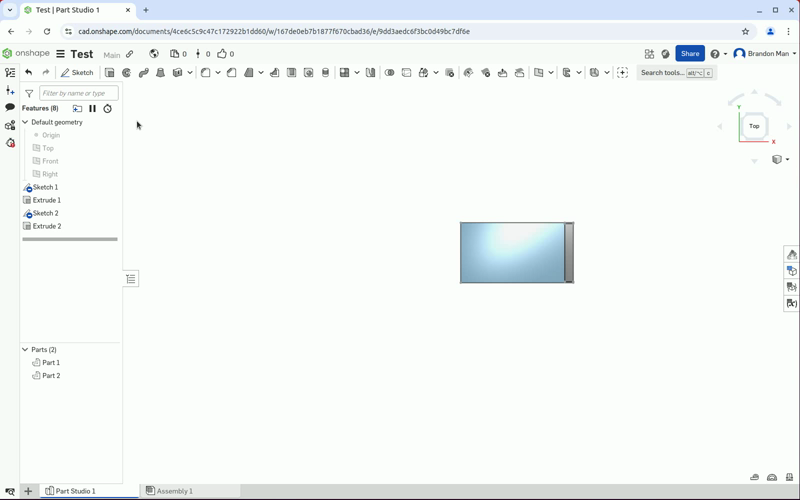
key(shift+7)
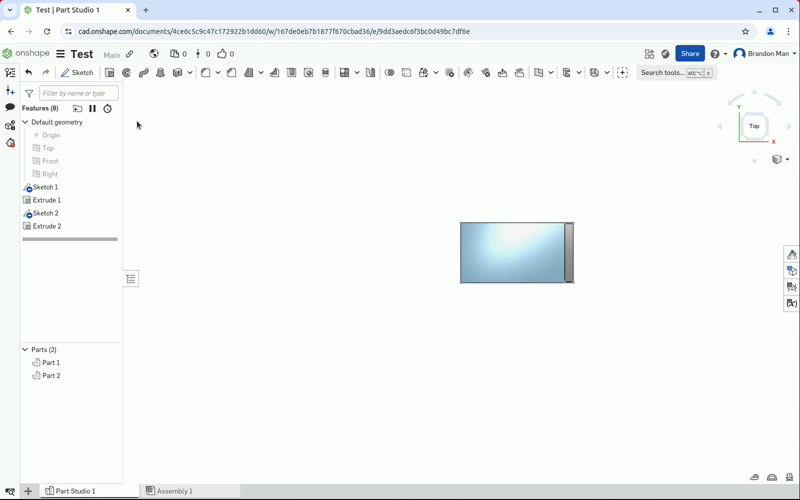
key(up, 3)
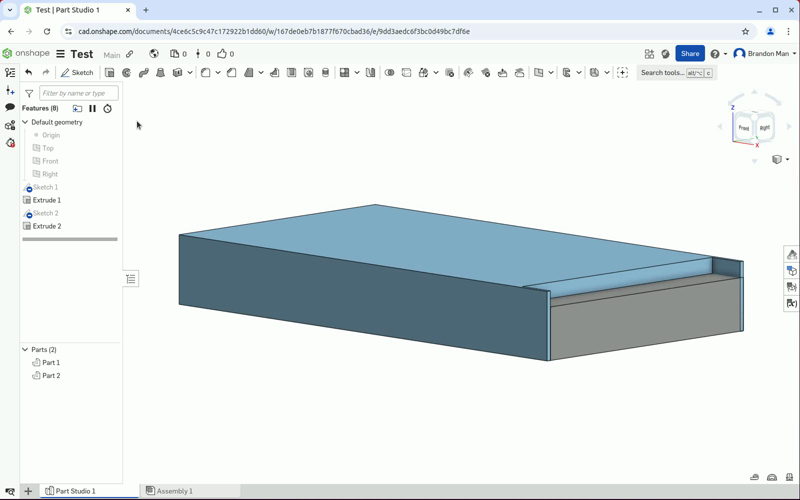
key(left, 3)
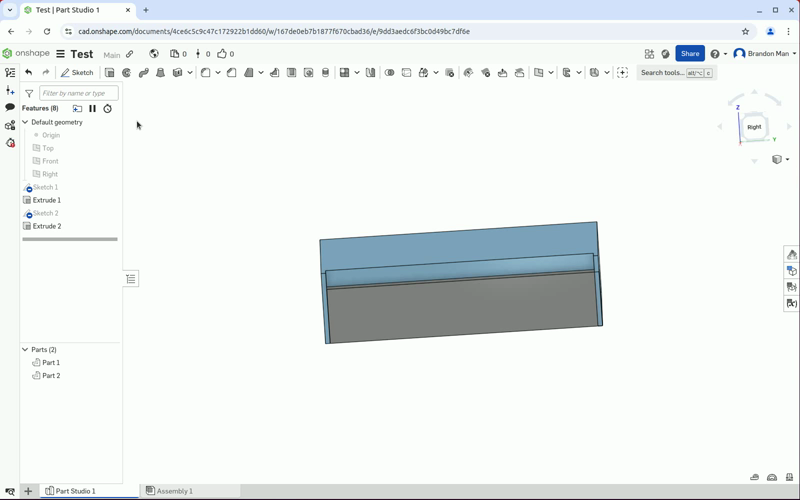
key(right, 3)
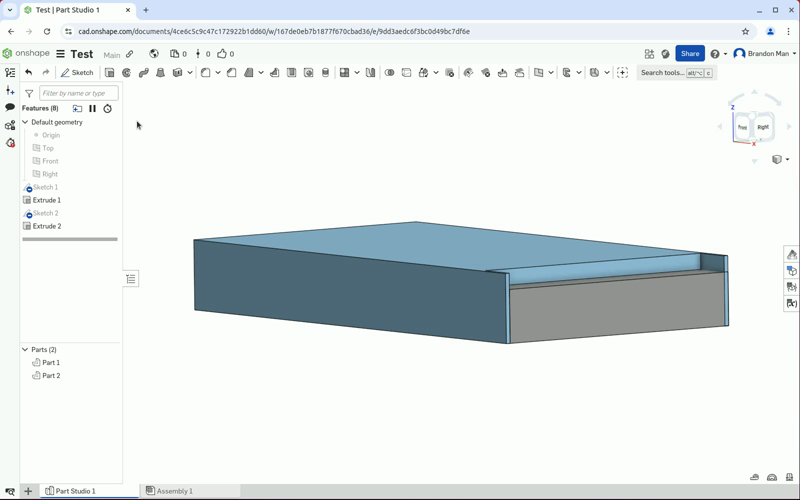
key(down, 3)
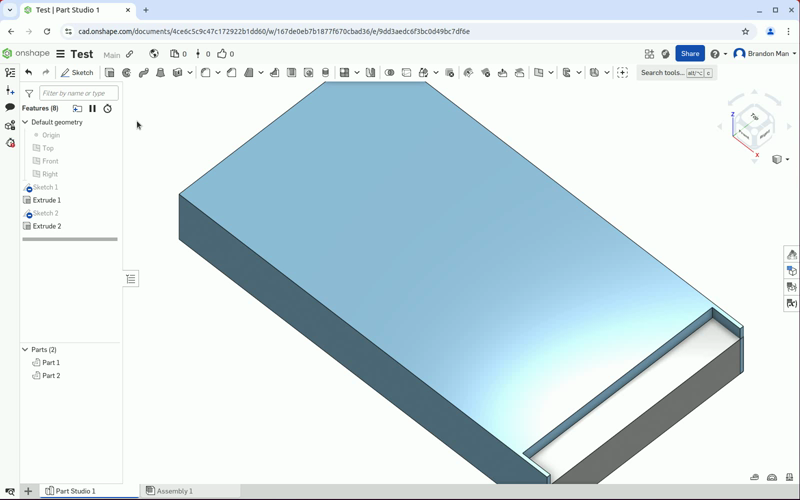
mouse_move(73, 189)
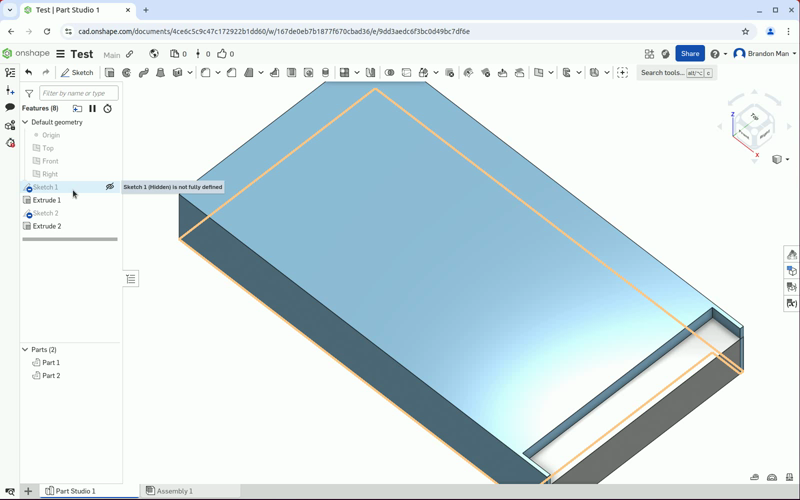
click(73, 189)